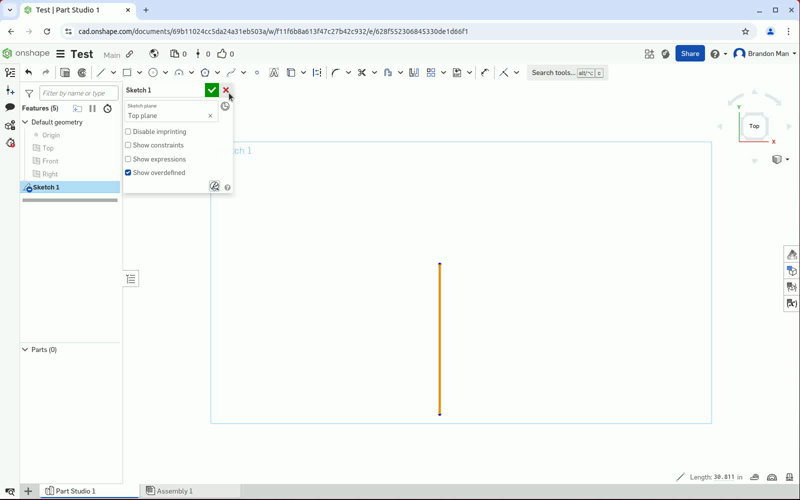
key(shift+h)
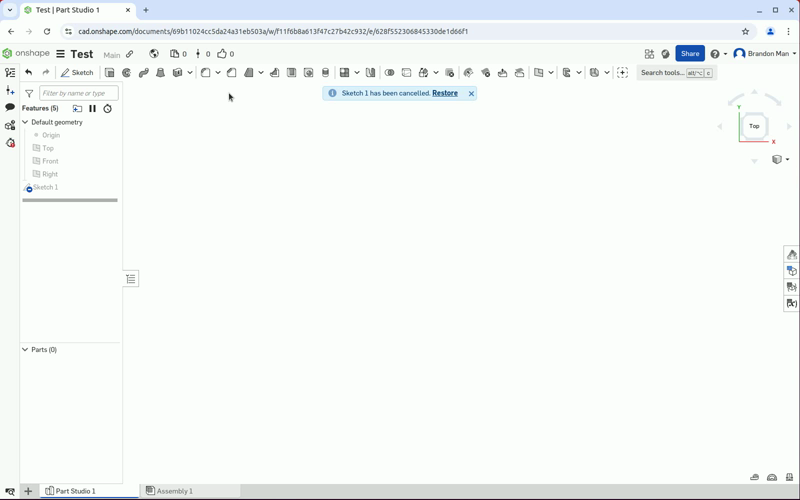
mouse_move(73, 352)
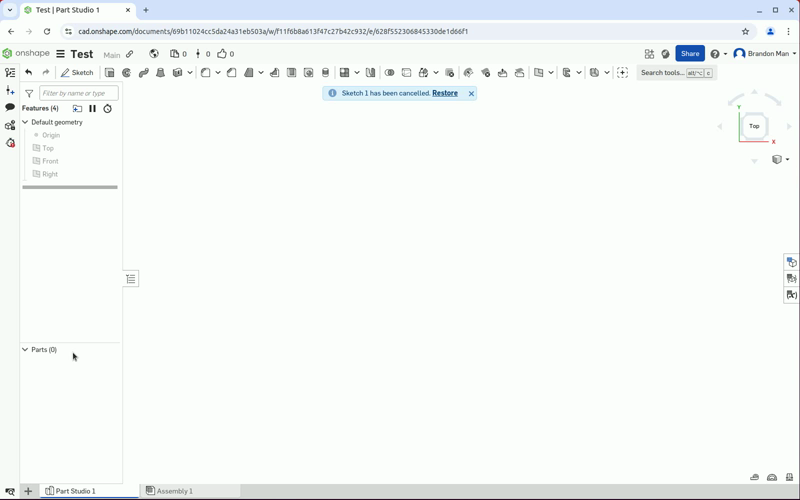
key(y)
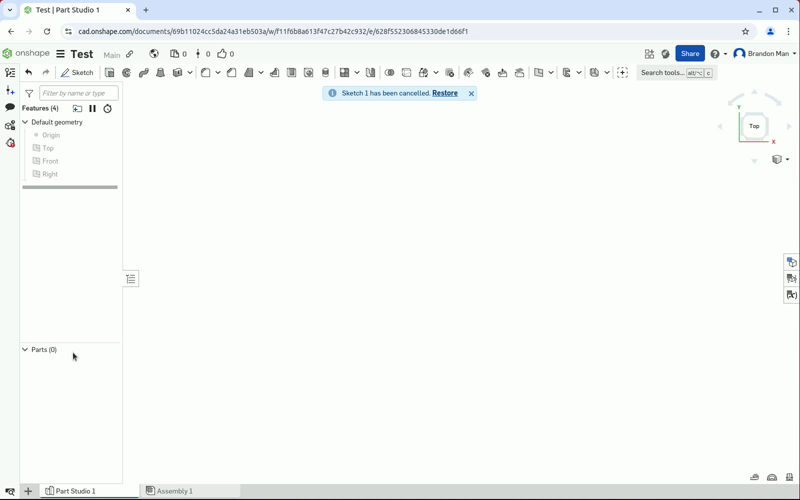
key(shift+p)
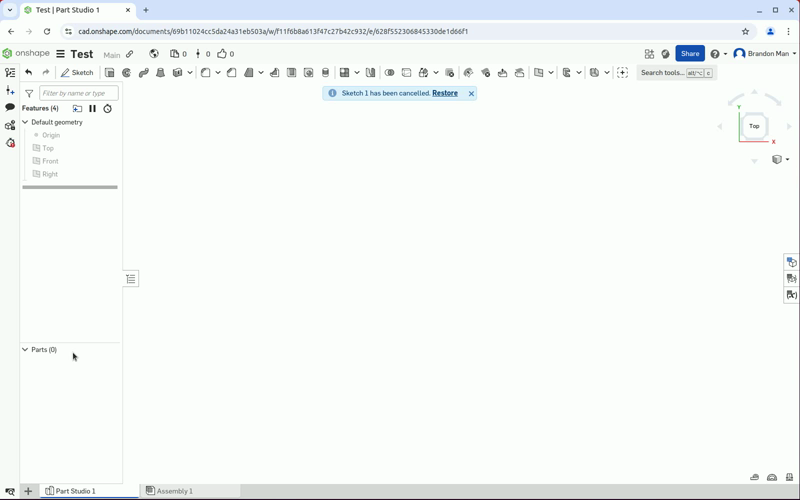
key(space)
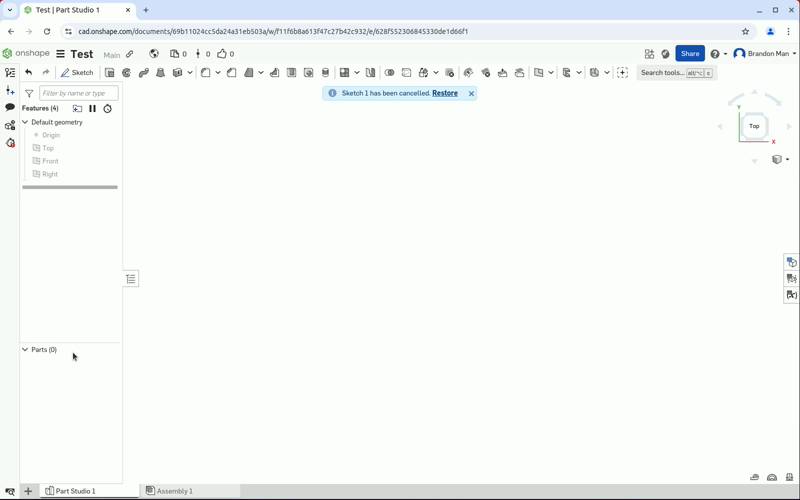
key_down(shift)
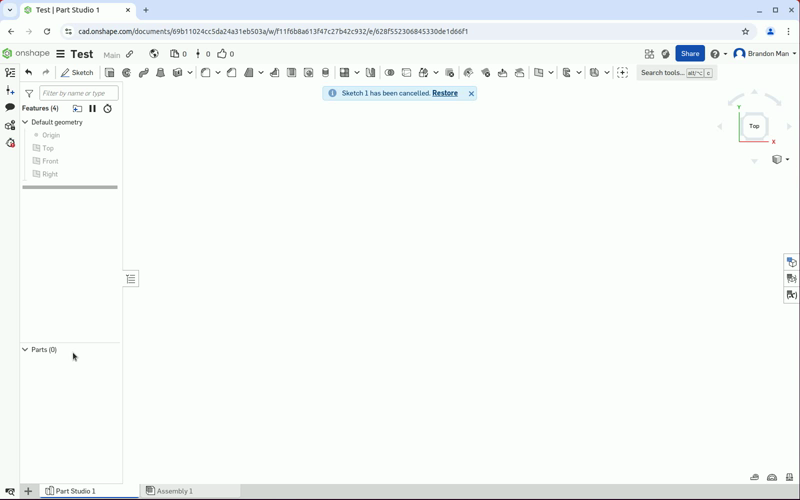
key(up)
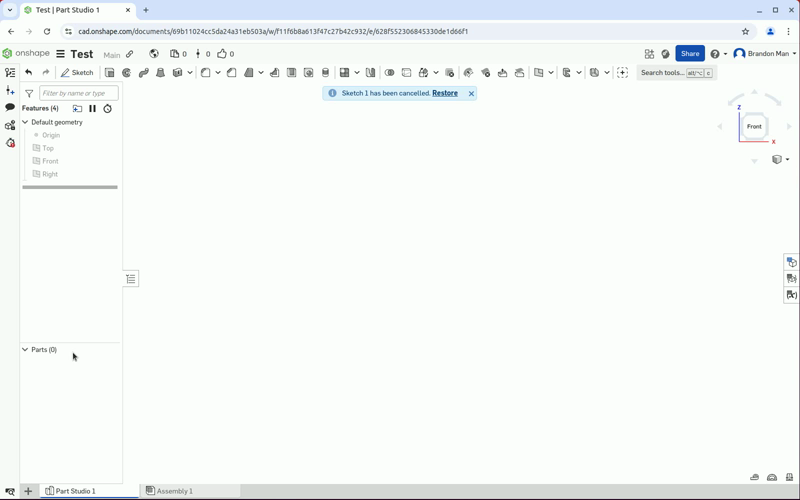
key_up(shift)
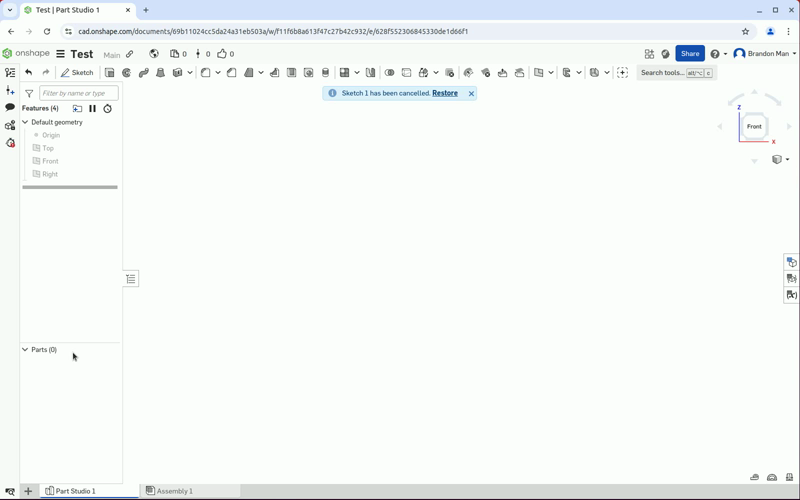
mouse_move(73, 352)
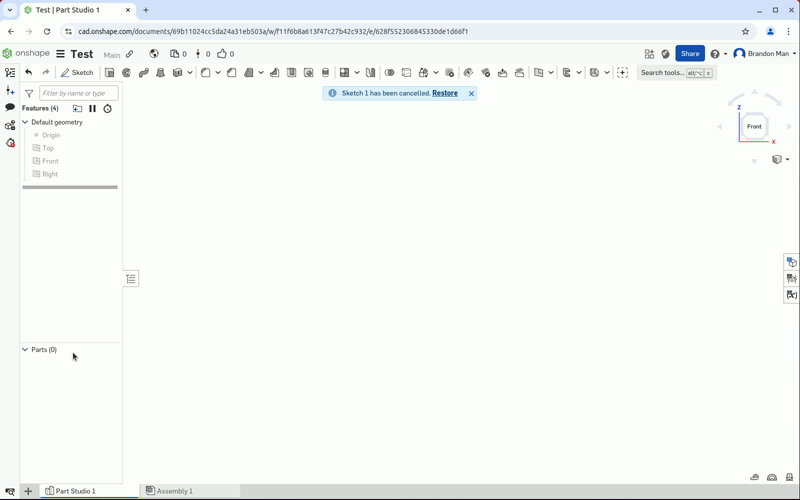
key(shift+y)
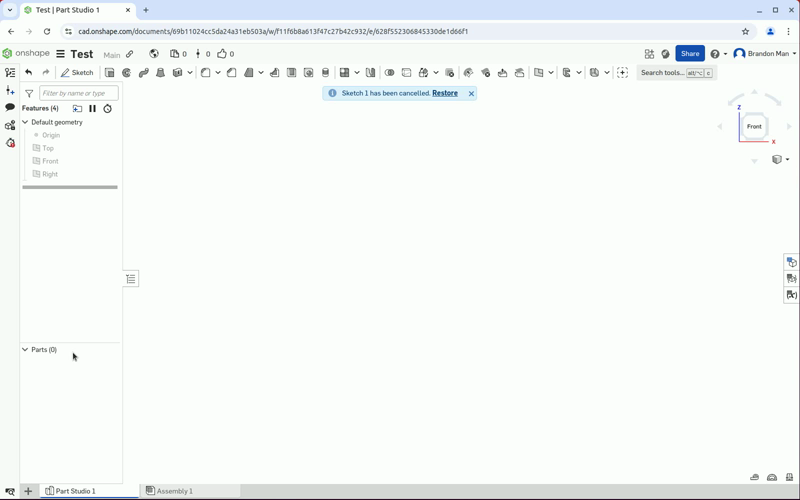
key(shift+s)
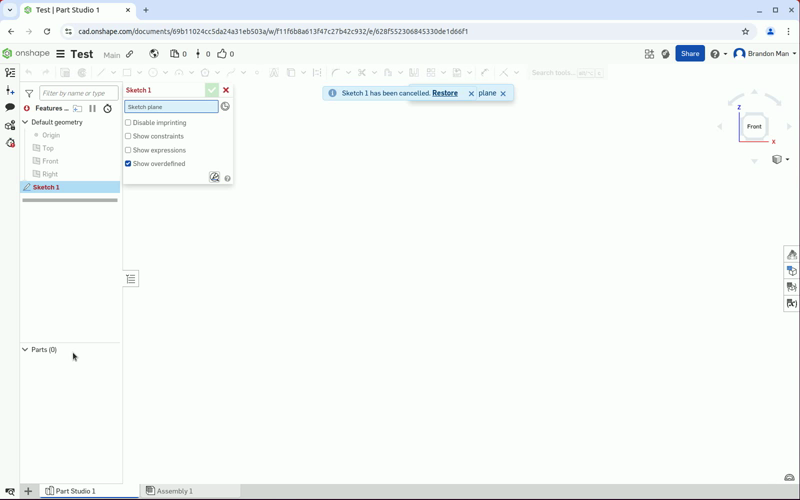
mouse_move(73, 163)
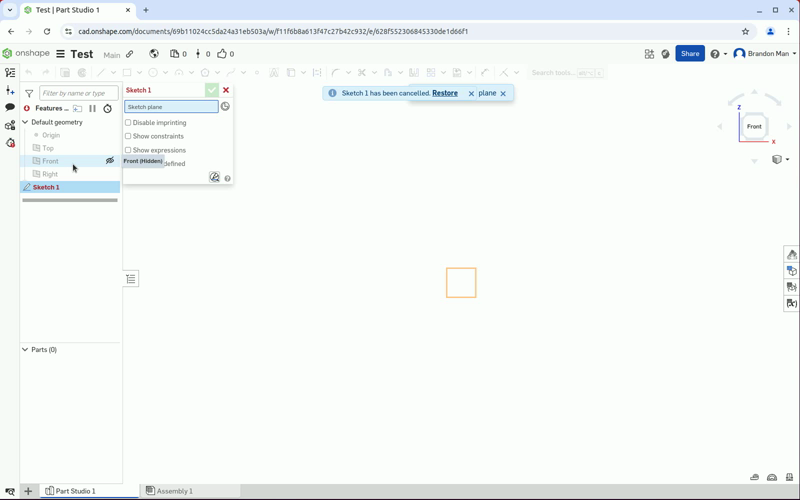
click(73, 163)
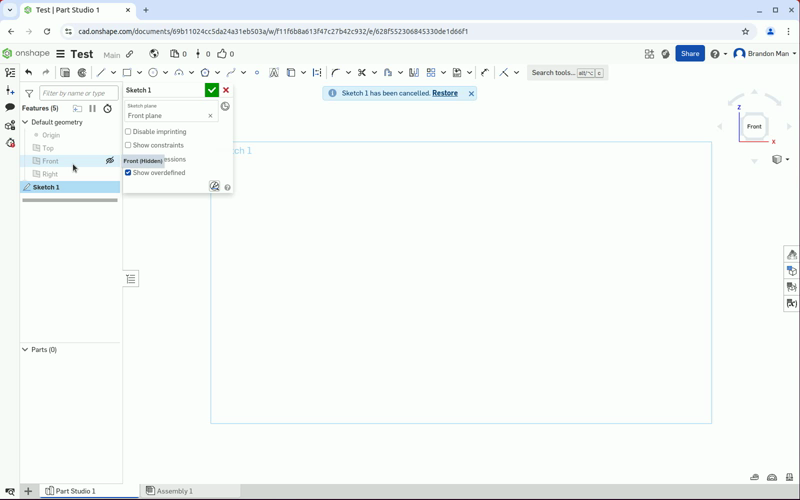
mouse_move(73, 352)
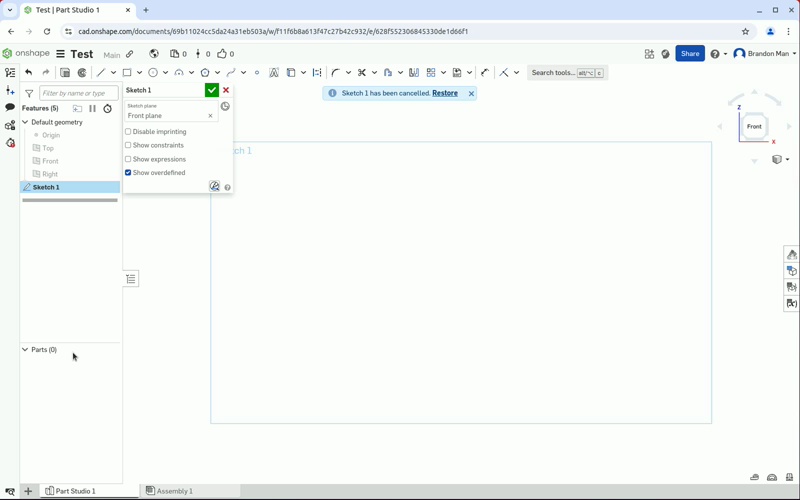
key(y)
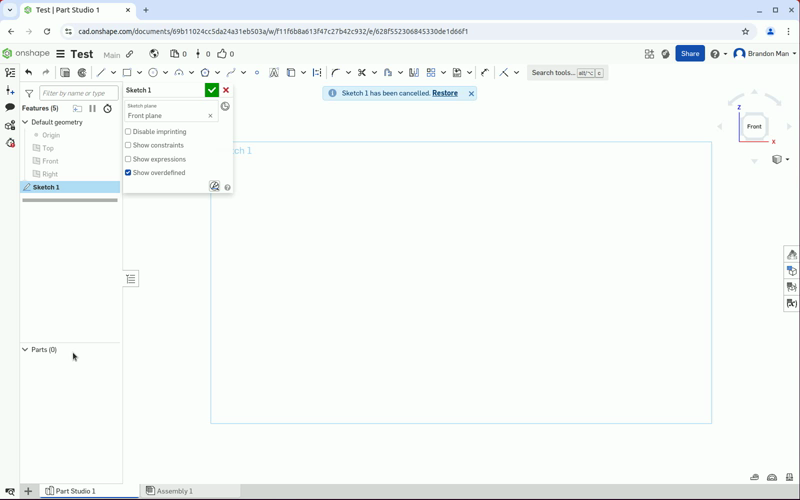
key(l)
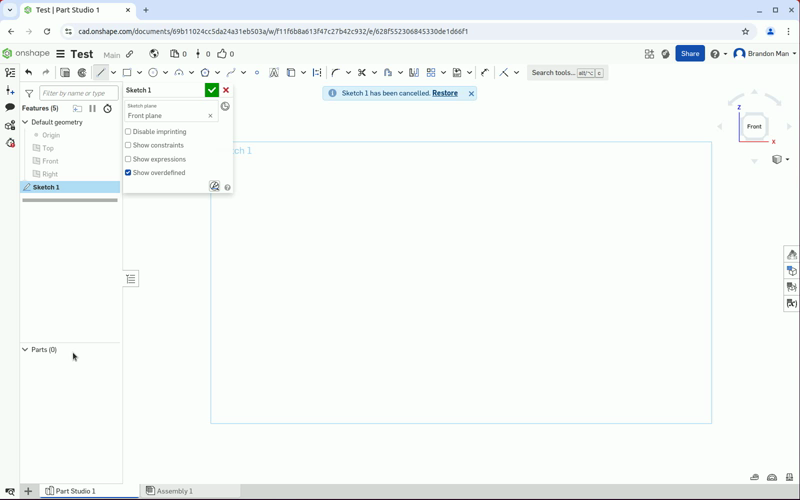
key_down(shift)
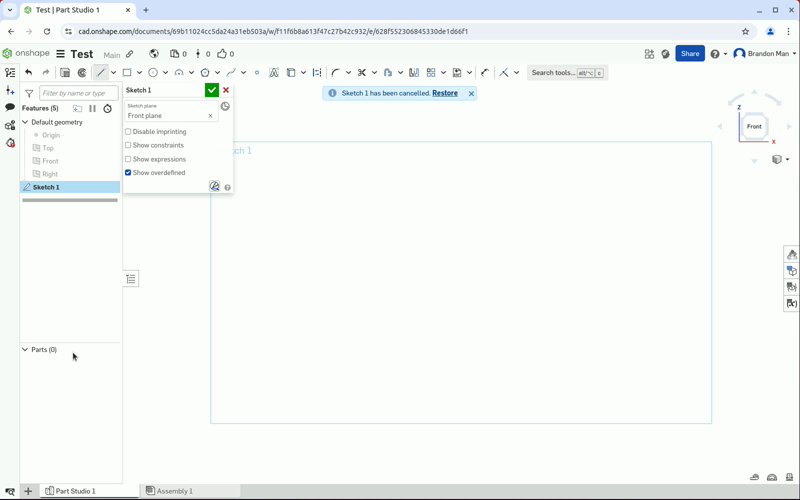
mouse_move(348, 320)
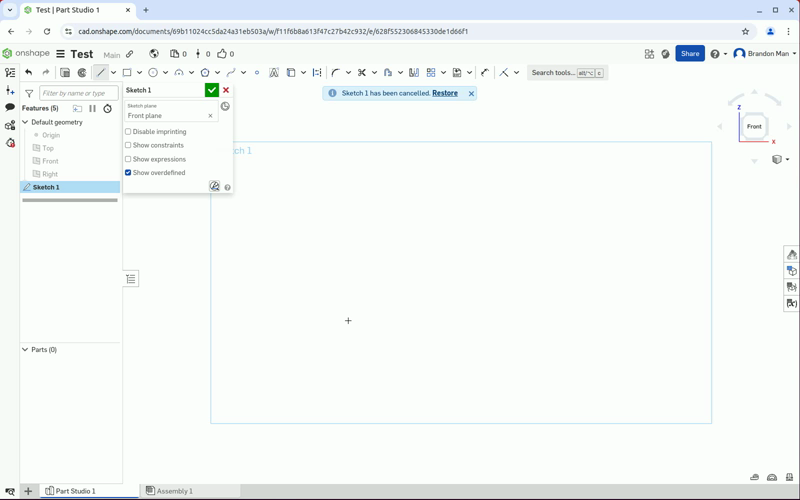
click(348, 320)
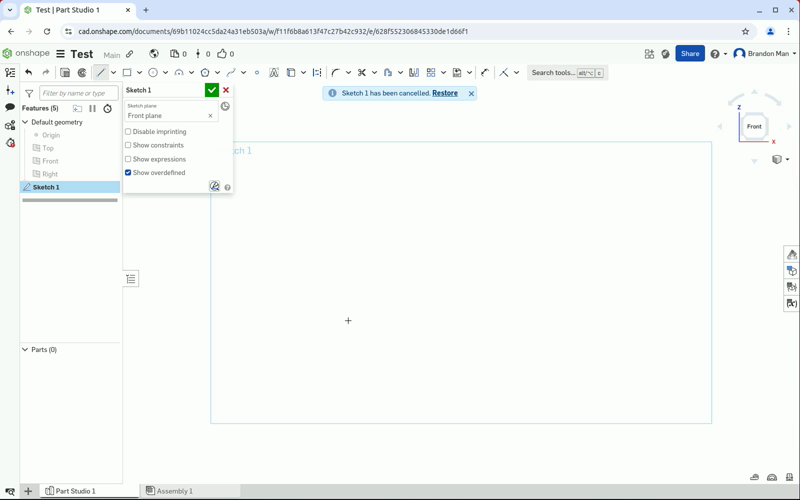
key_up(shift)
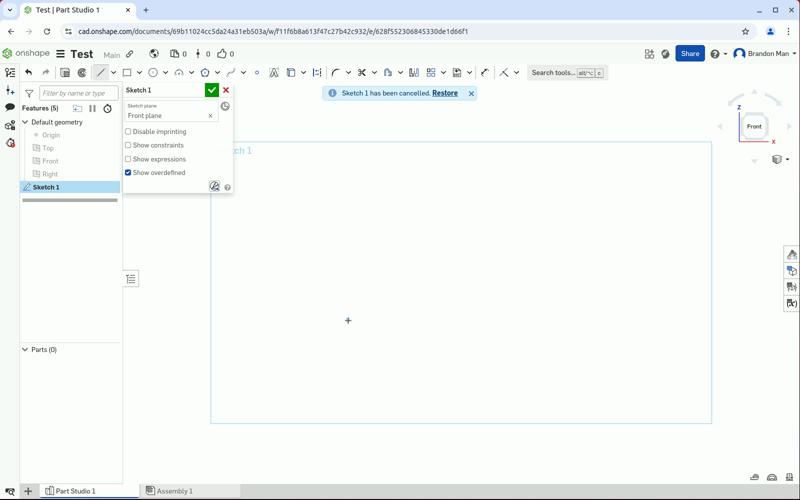
key_down(shift)
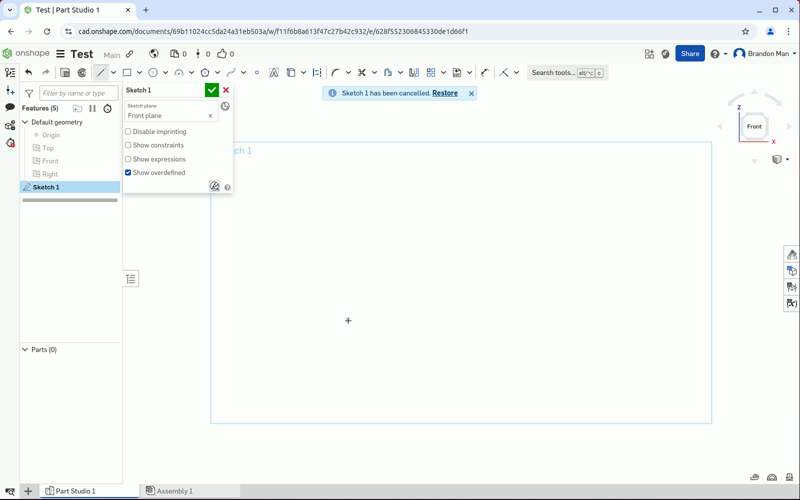
mouse_move(572, 320)
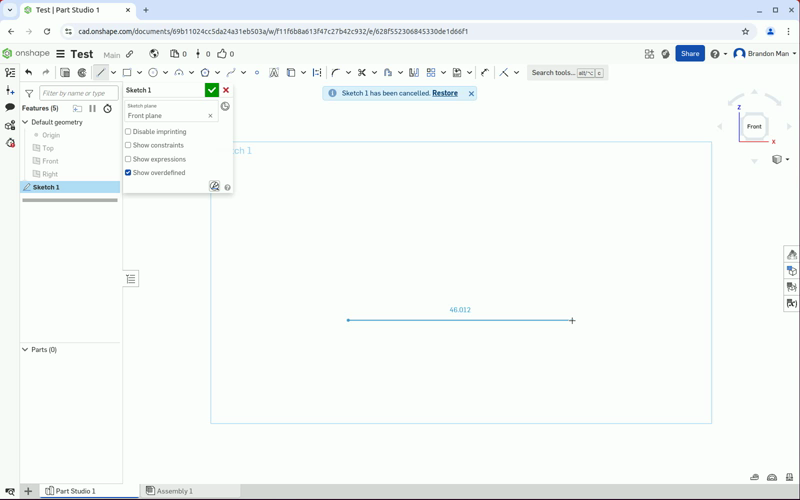
click(572, 320)
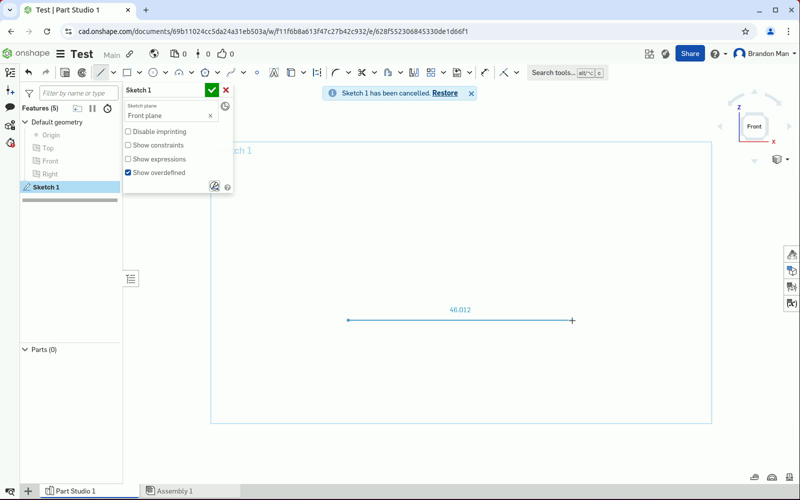
key_up(shift)
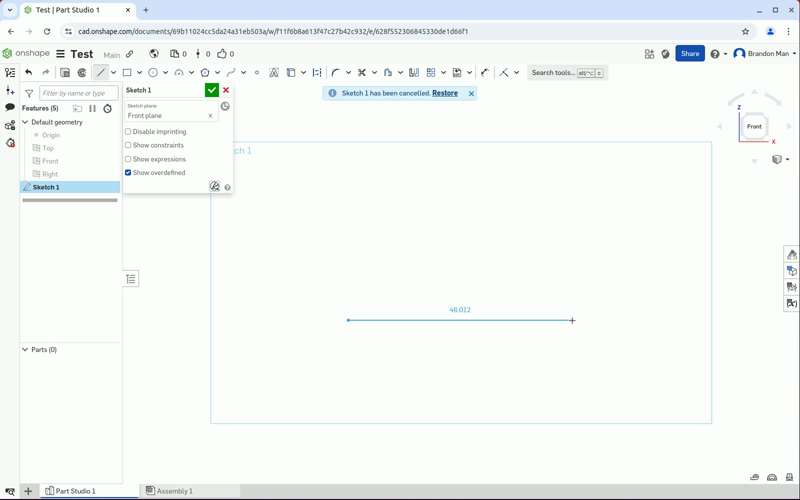
key_down(shift)
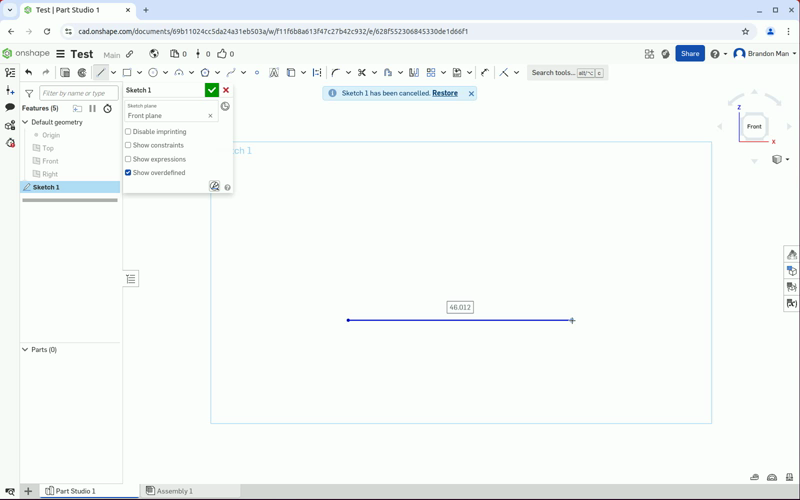
mouse_move(572, 245)
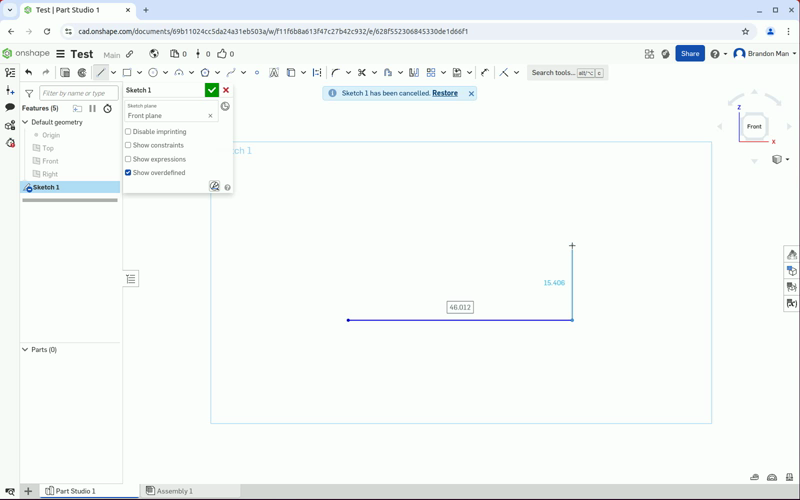
click(572, 245)
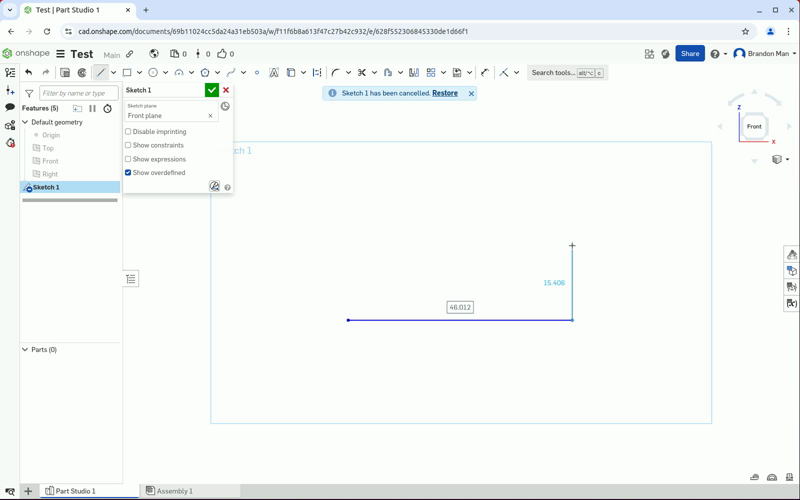
key_up(shift)
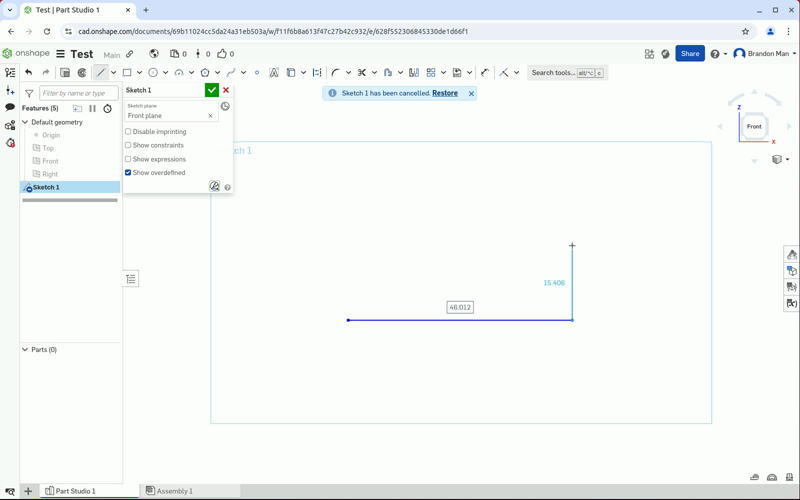
key_down(shift)
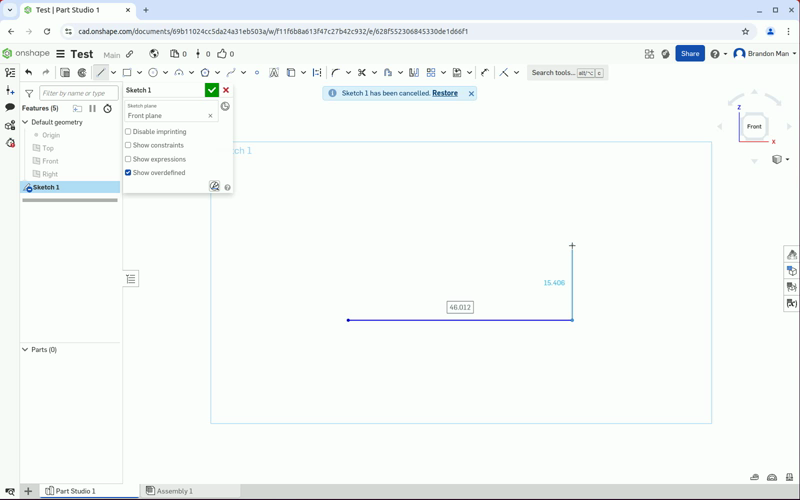
mouse_move(348, 245)
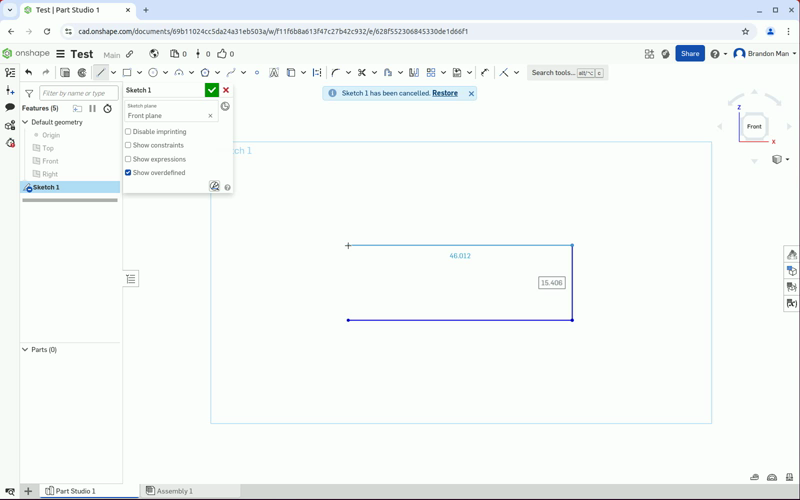
click(348, 245)
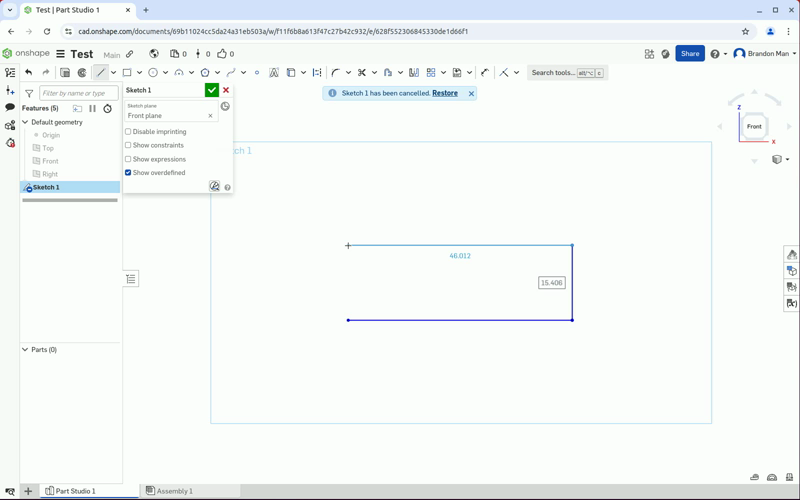
key_up(shift)
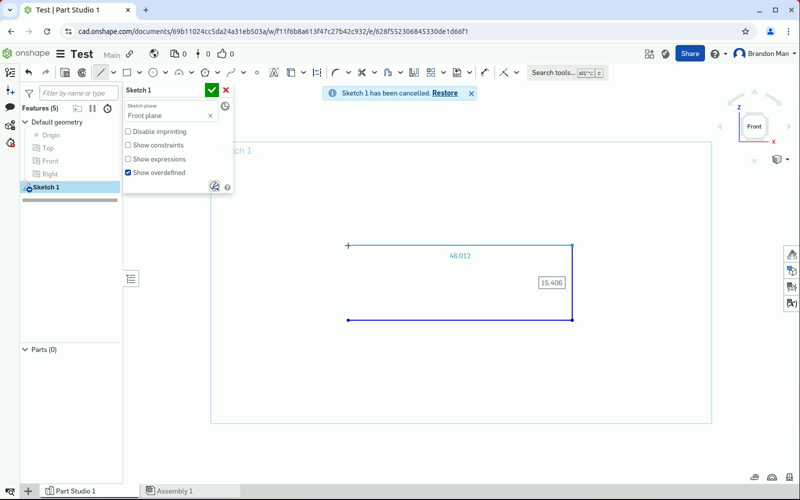
key_down(shift)
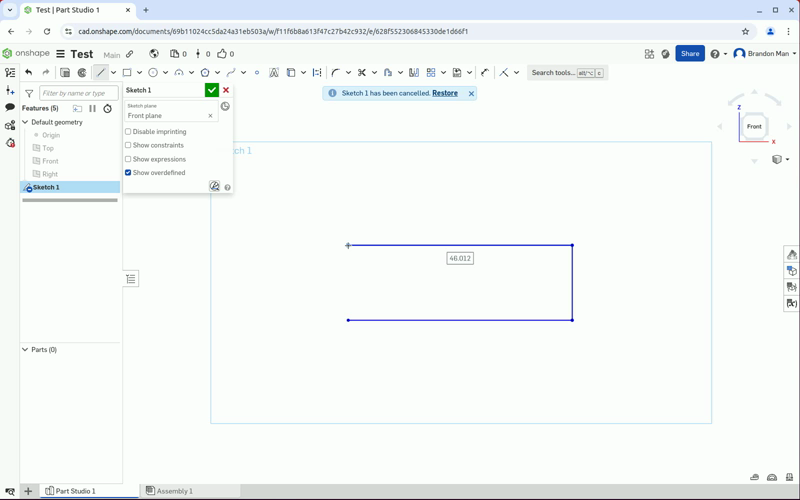
mouse_move(348, 320)
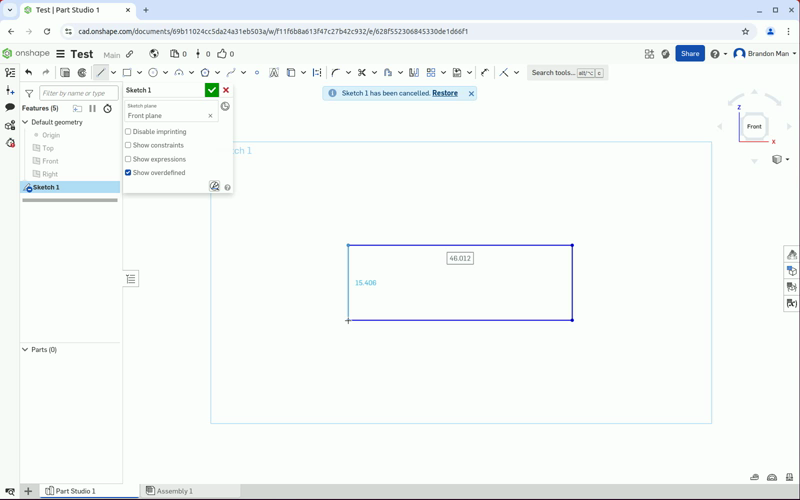
key_up(shift)
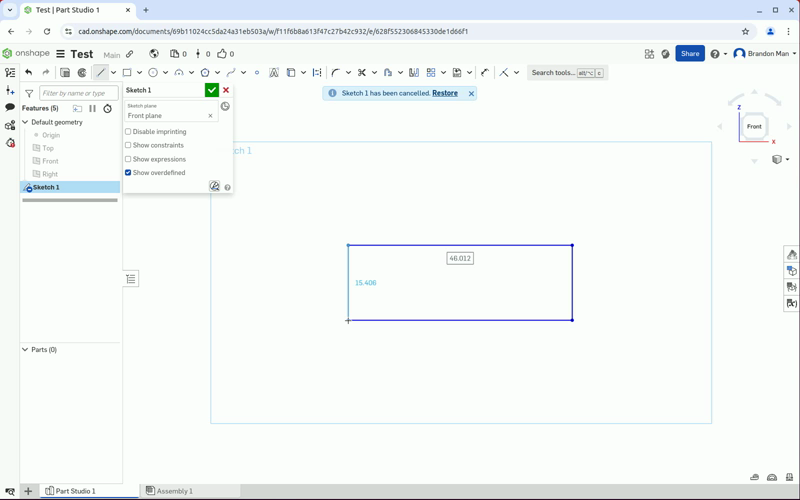
click(348, 320)
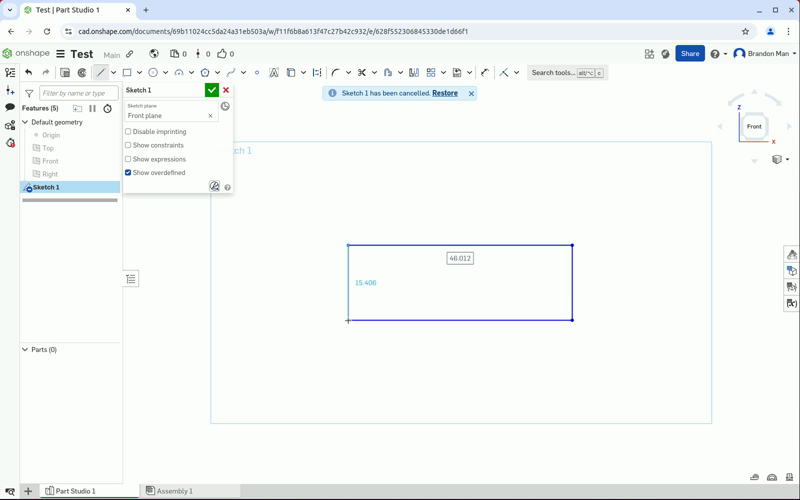
key(esc)
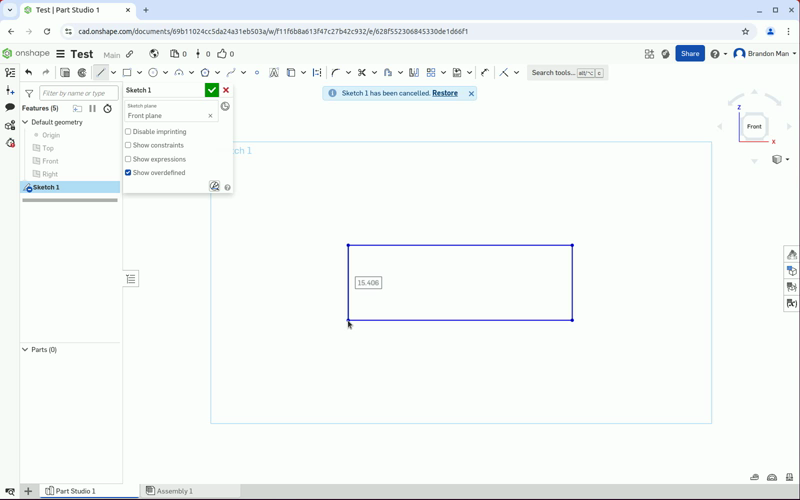
mouse_move(445, 292)
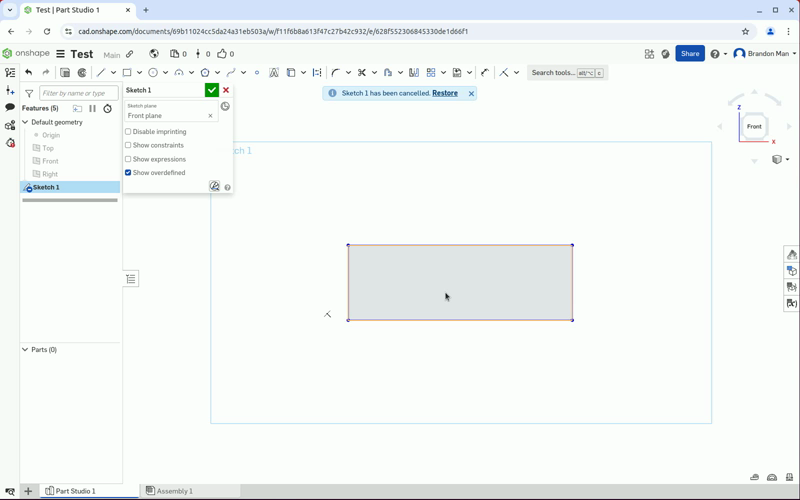
click(445, 292)
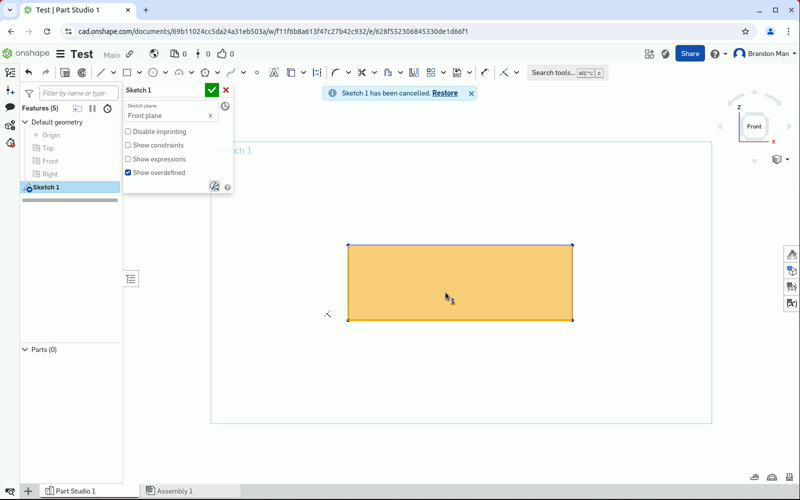
mouse_move(73, 352)
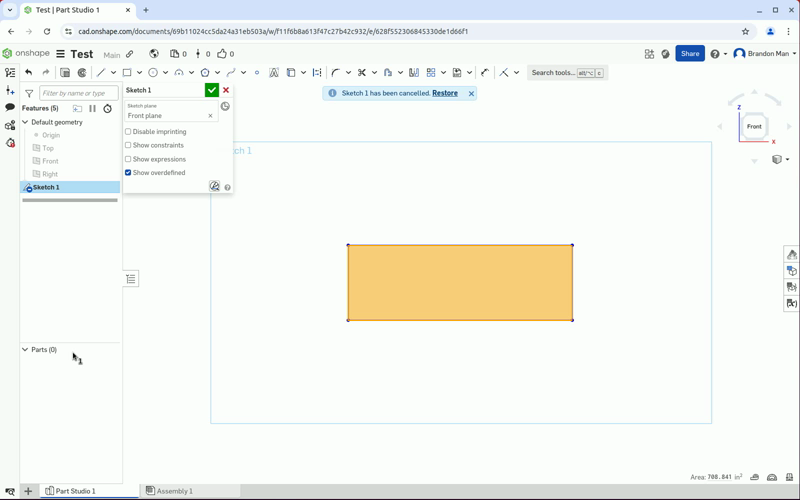
key(shift+y)
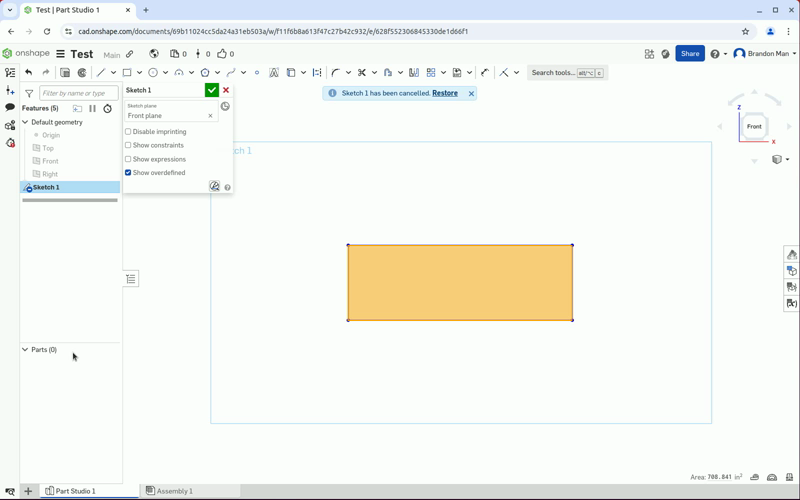
key(shift+e)
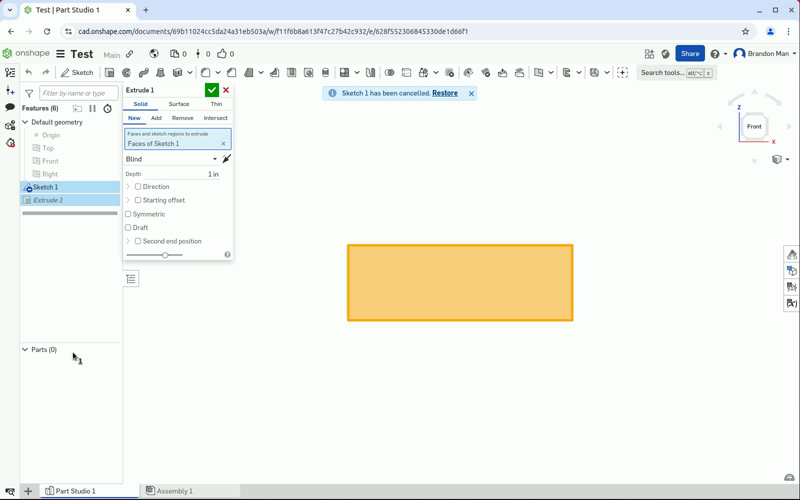
mouse_move(143, 106)
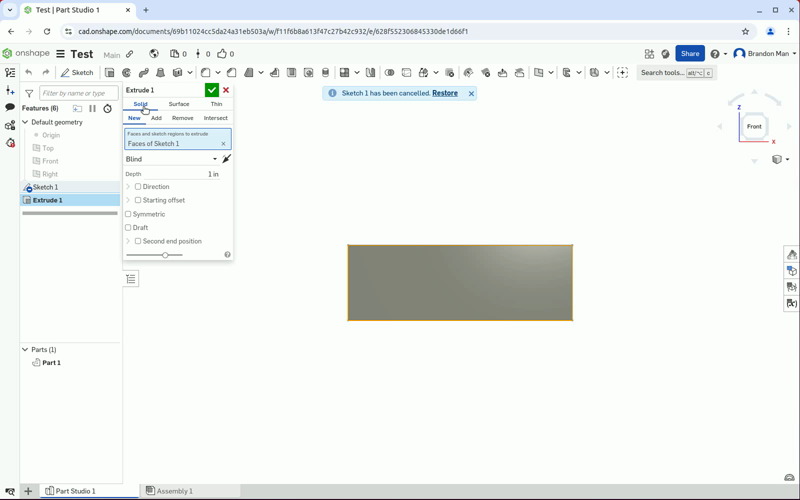
click(143, 106)
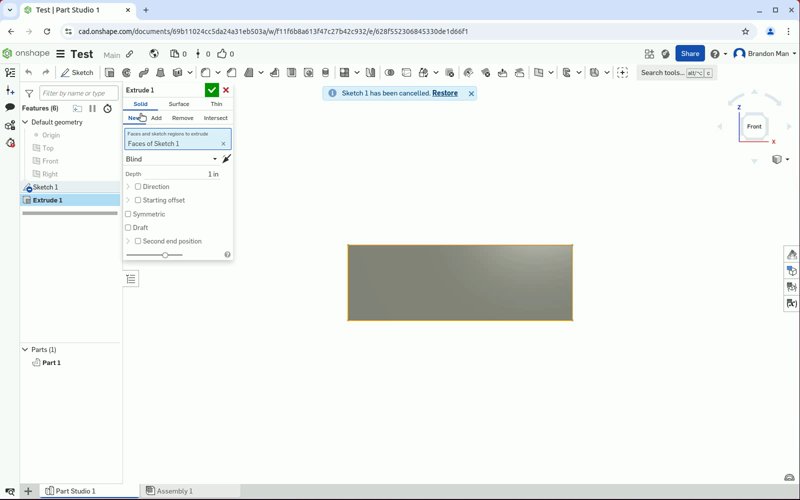
mouse_move(137, 120)
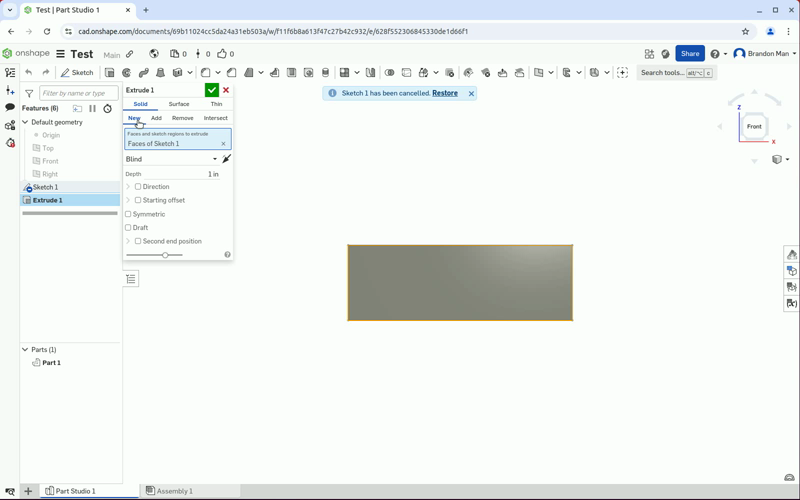
click(137, 120)
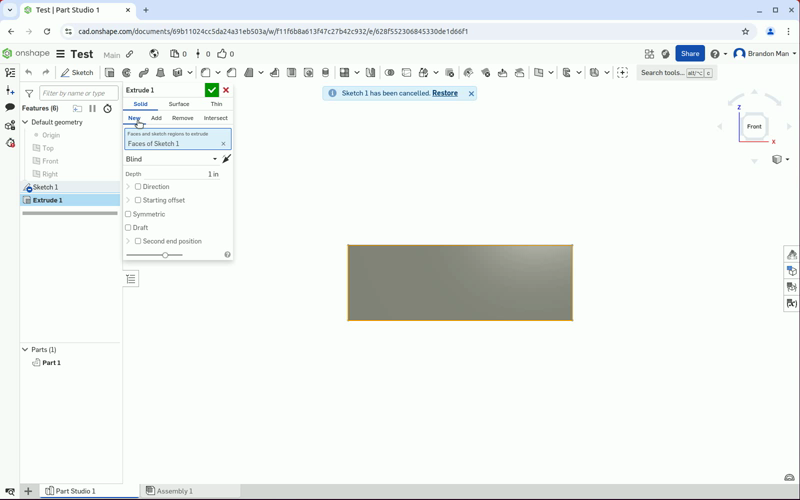
key(tab, 4)
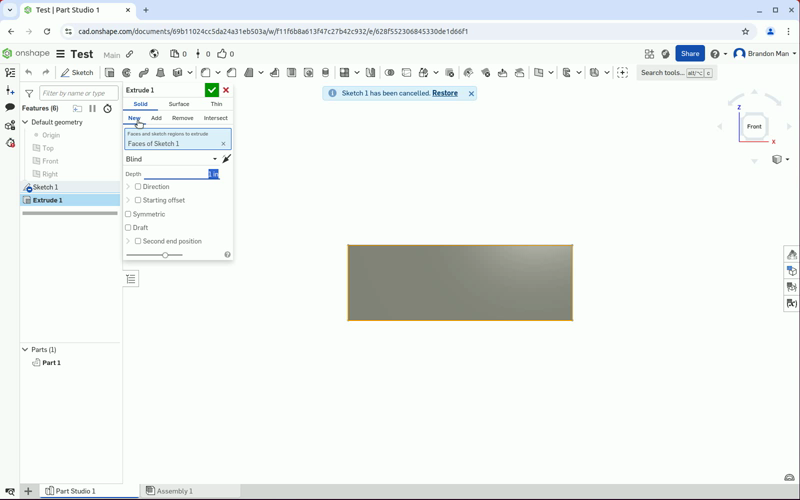
text(16.128)
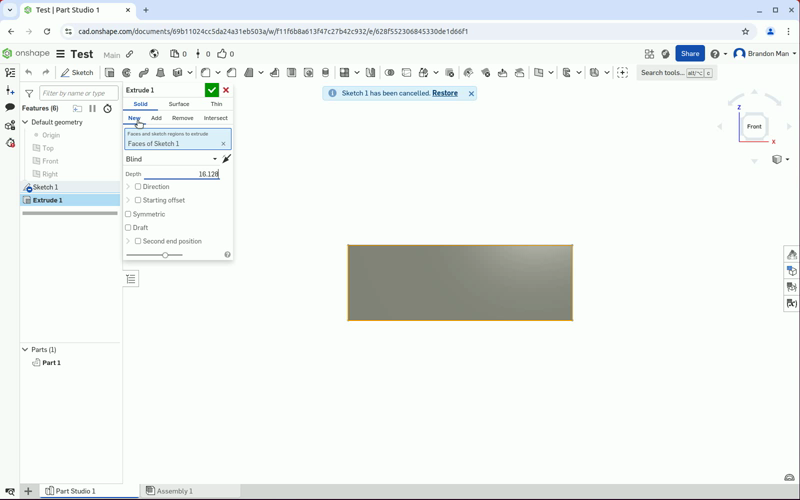
key(enter)
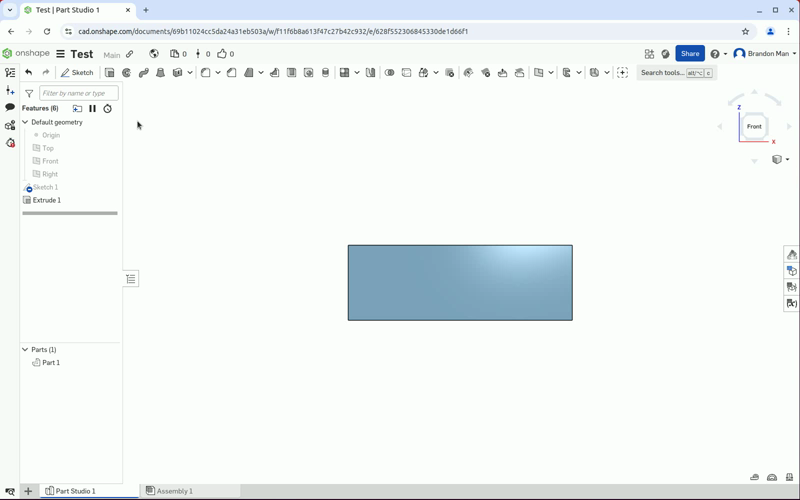
key(shift+h)
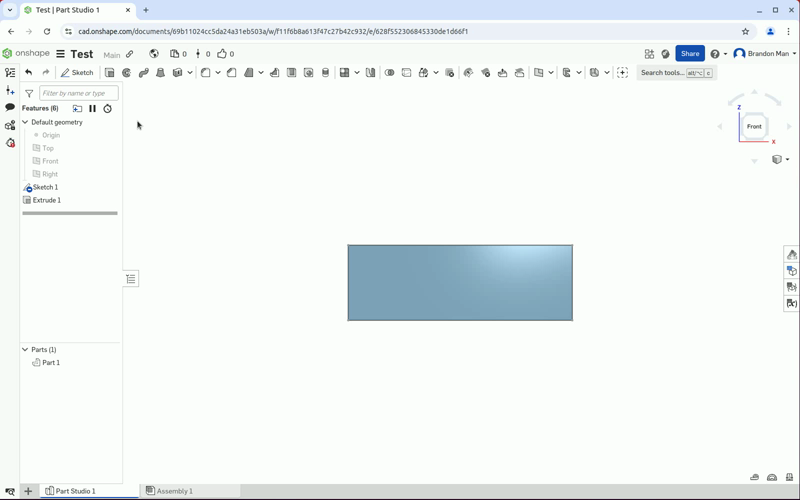
key(shift+h)
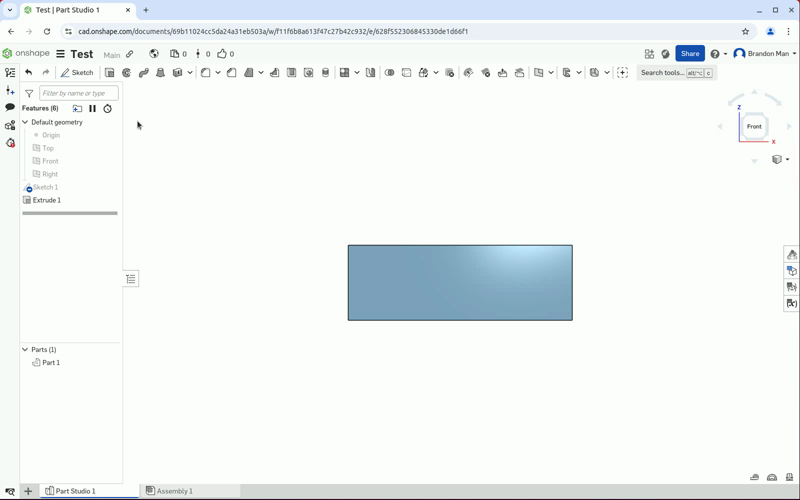
mouse_move(73, 189)
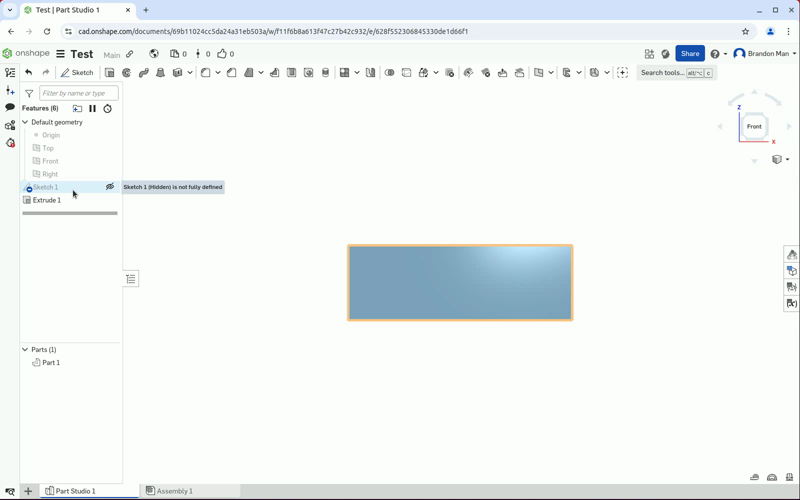
click(73, 189)
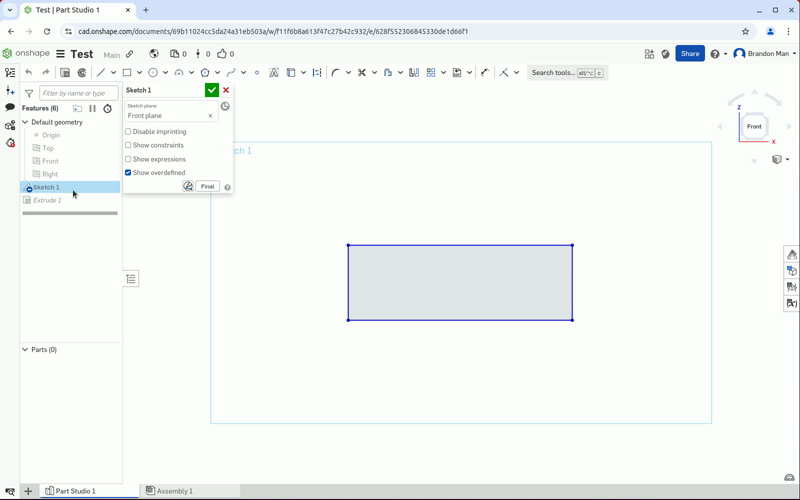
mouse_move(229, 92)
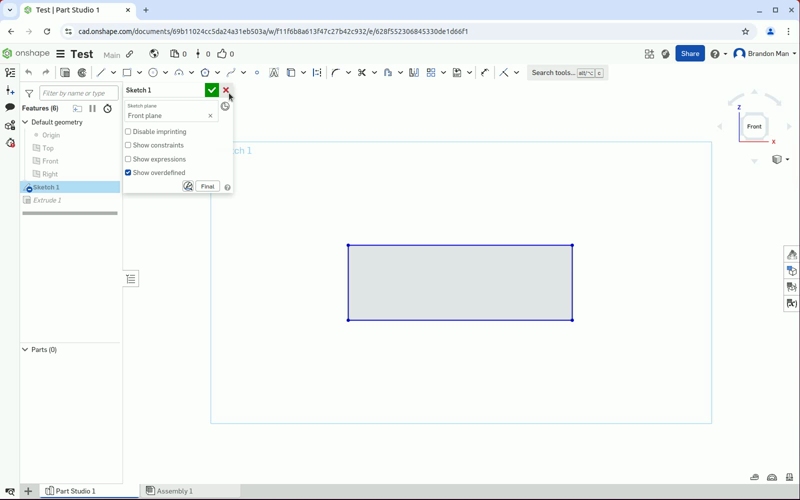
click(229, 92)
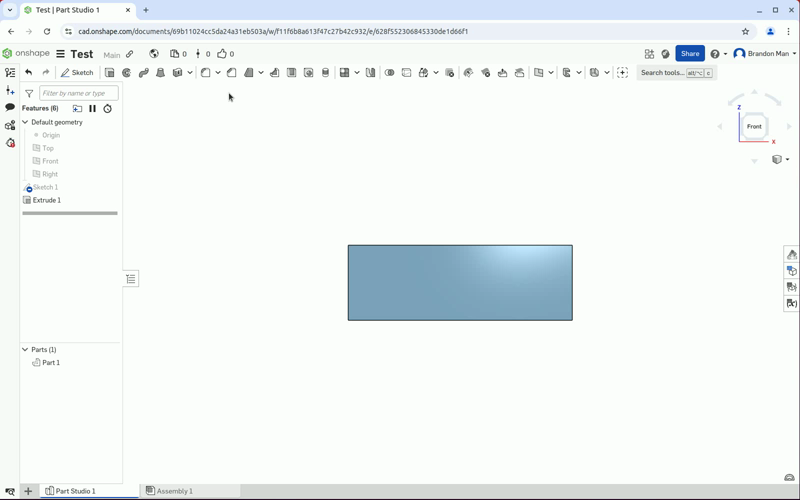
mouse_move(541, 75)
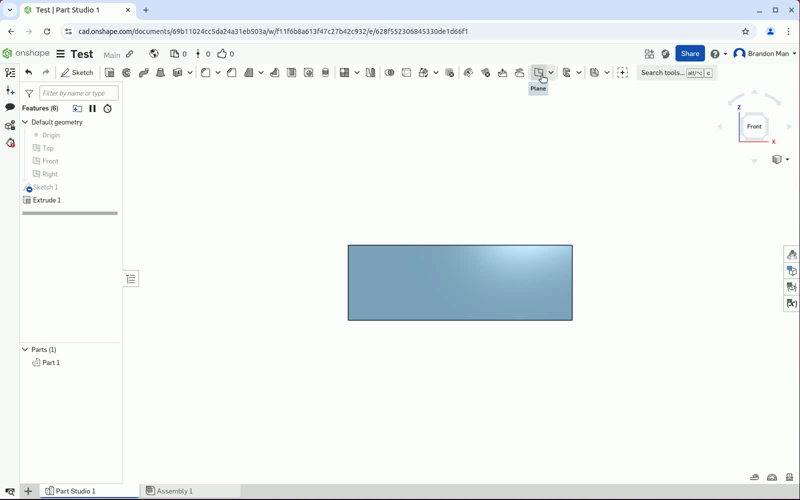
click(541, 75)
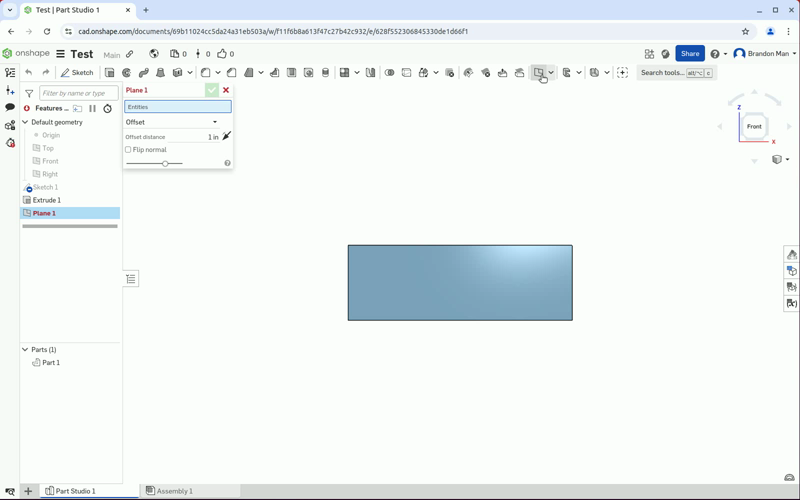
mouse_move(73, 163)
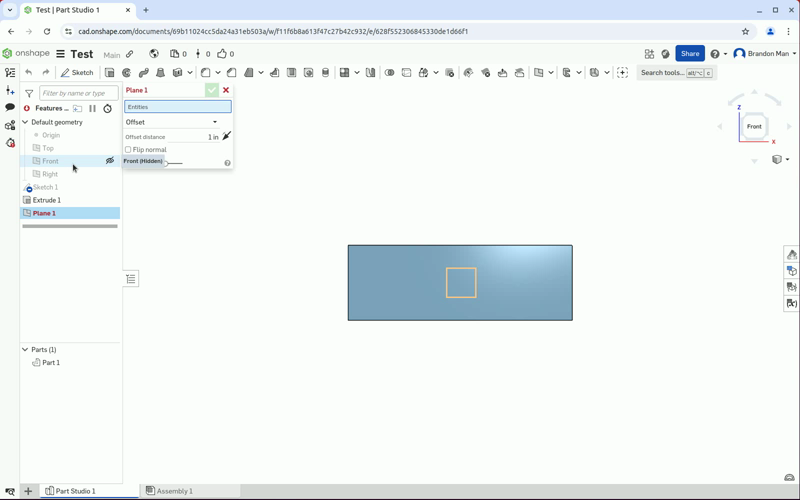
click(73, 163)
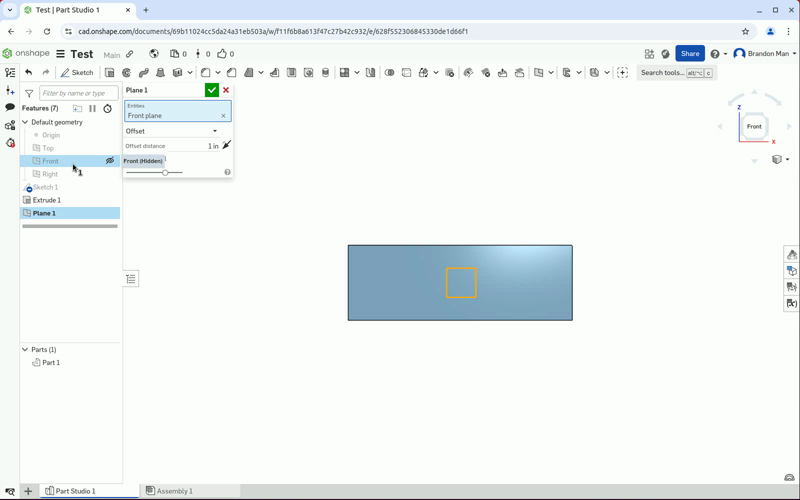
key(tab, 2)
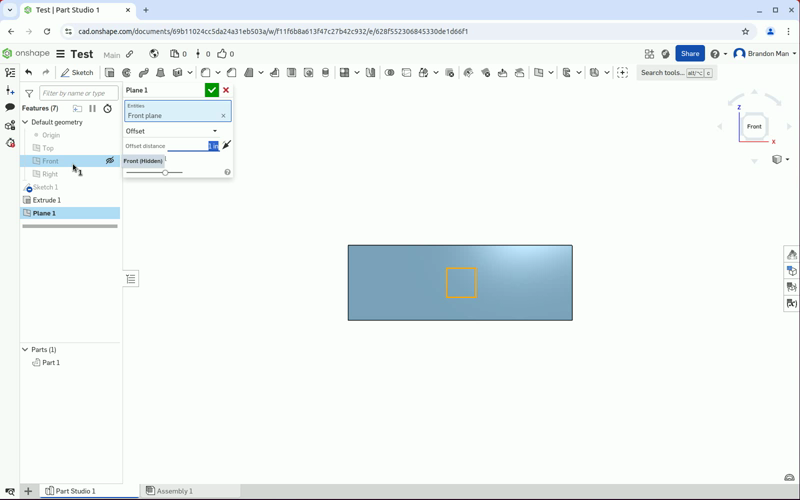
text(16.114)
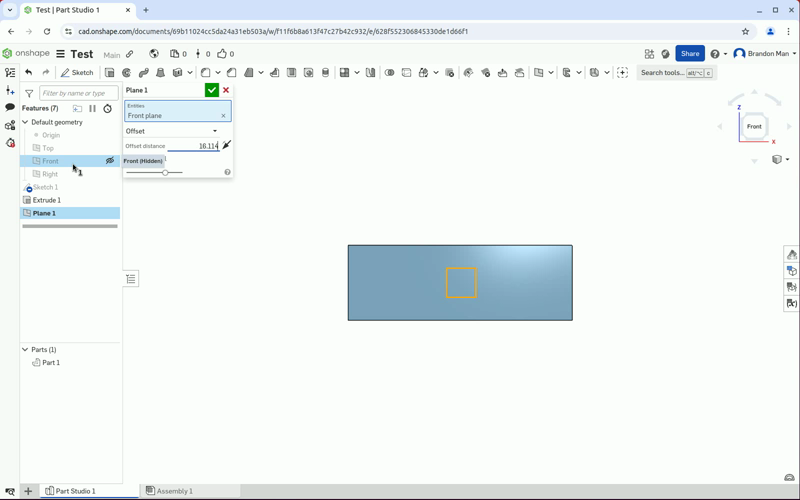
key(enter, 2)
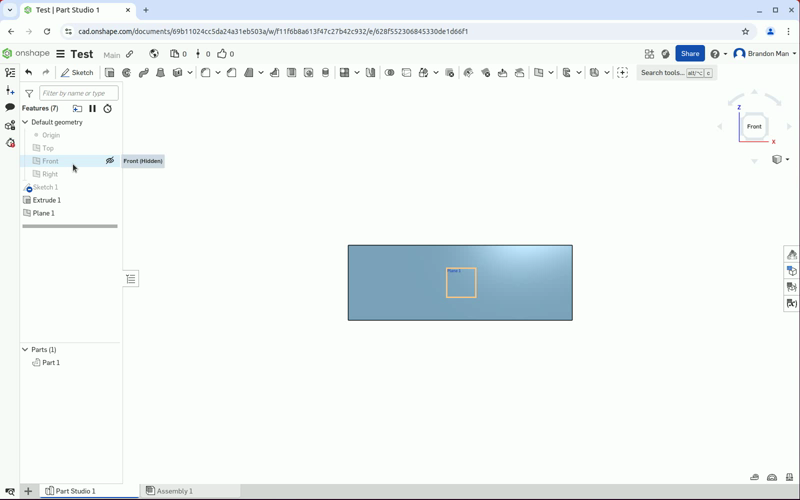
key(shift+s)
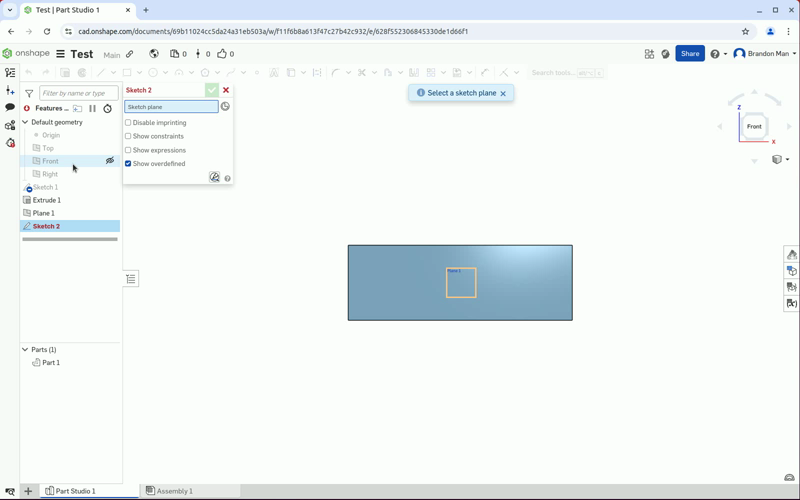
mouse_move(73, 215)
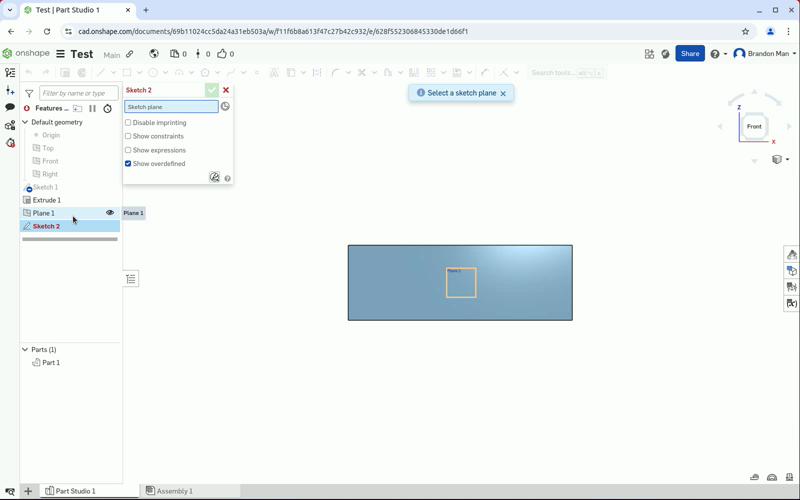
click(73, 215)
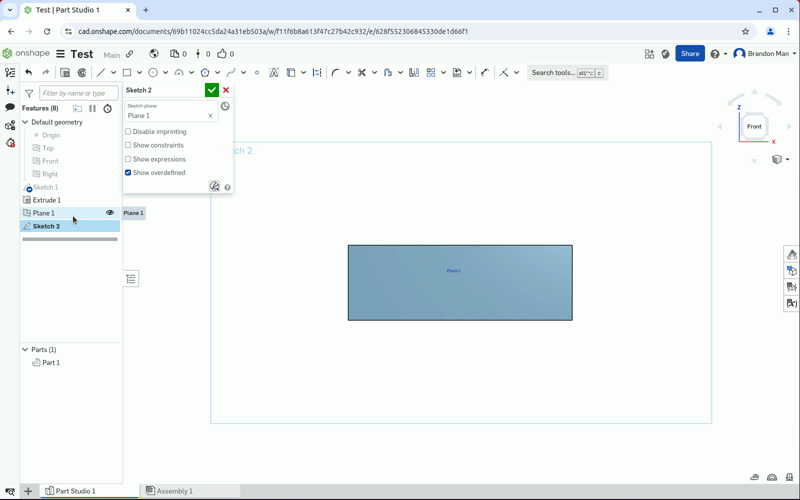
mouse_move(73, 352)
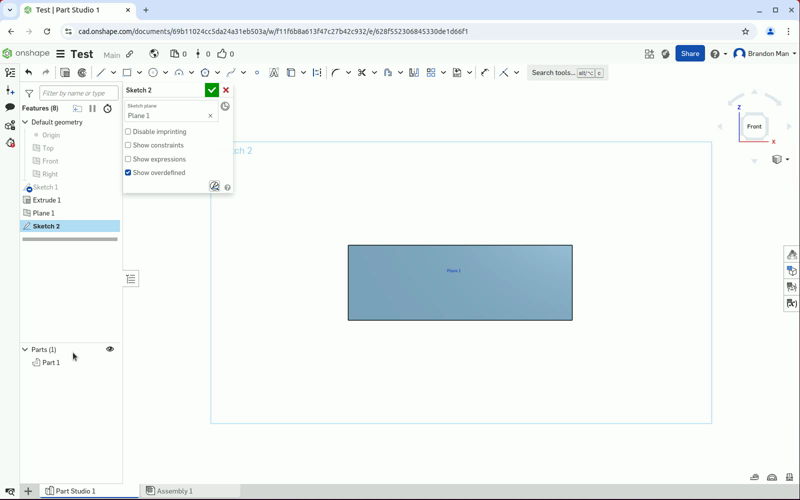
key(y)
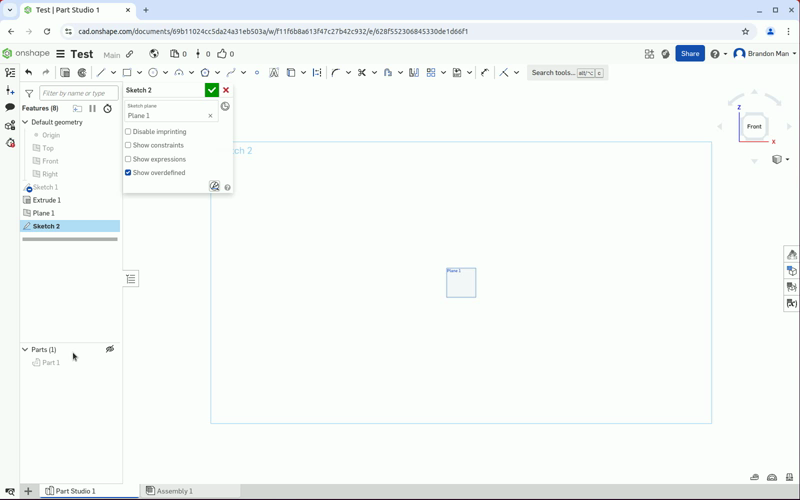
key(l)
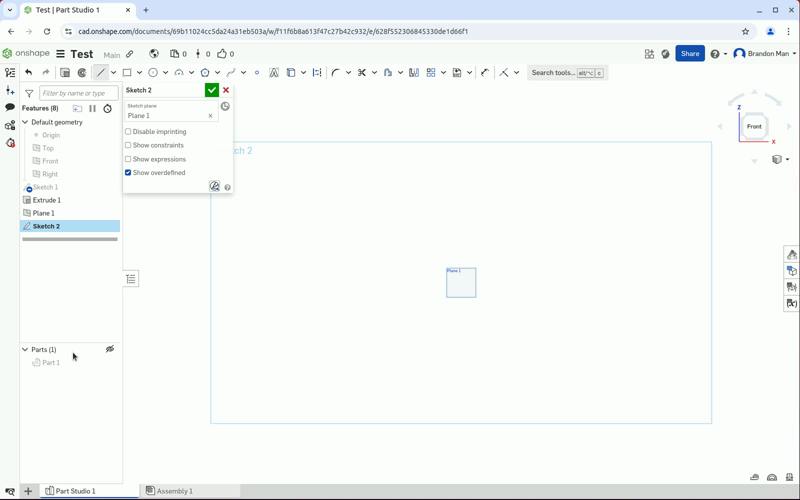
key_down(shift)
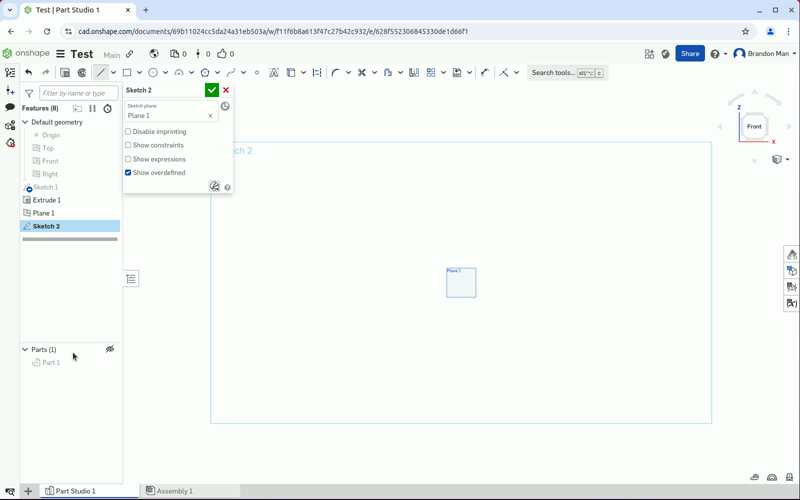
mouse_move(352, 315)
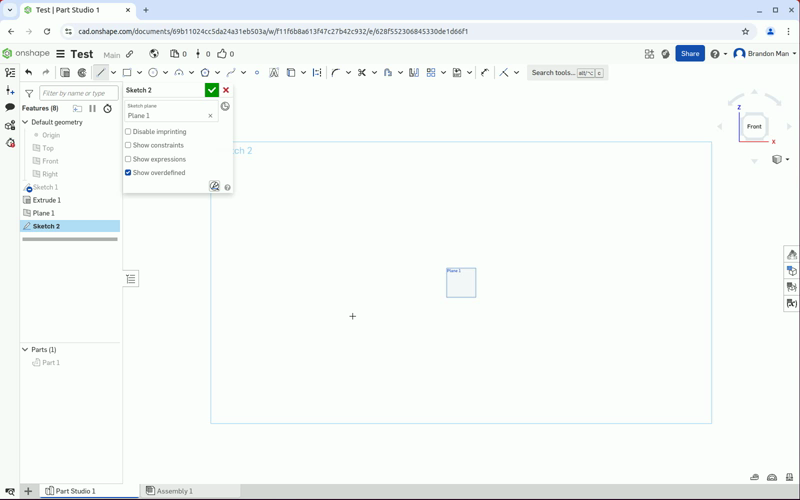
click(352, 315)
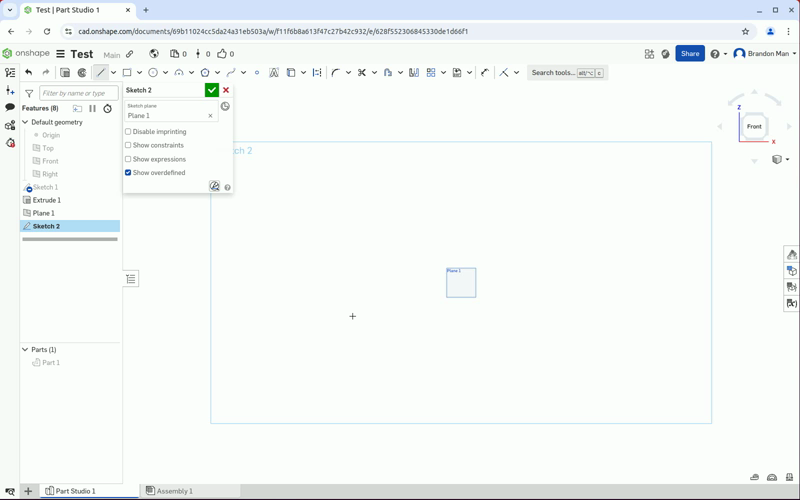
key_up(shift)
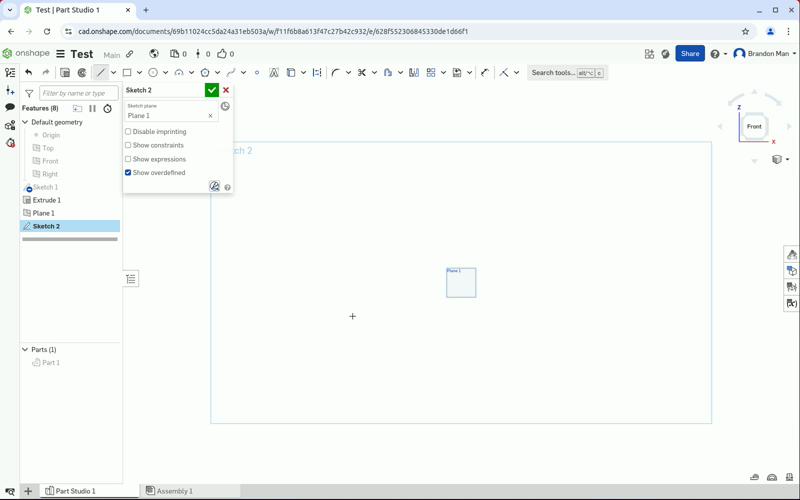
key_down(shift)
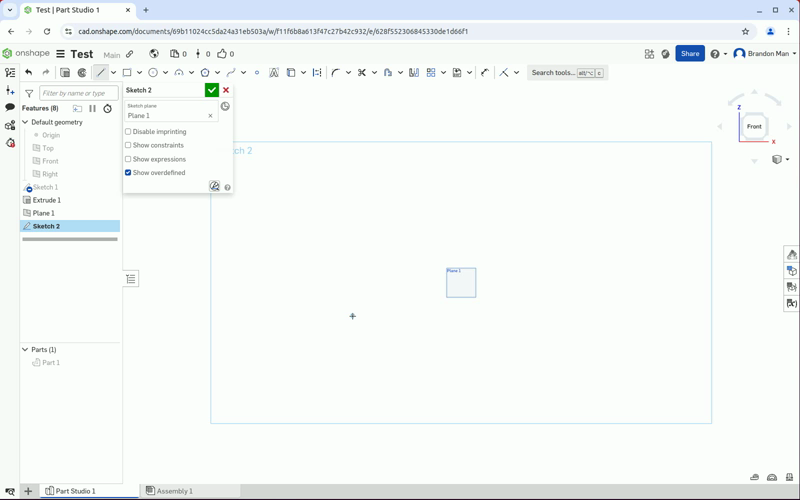
mouse_move(567, 315)
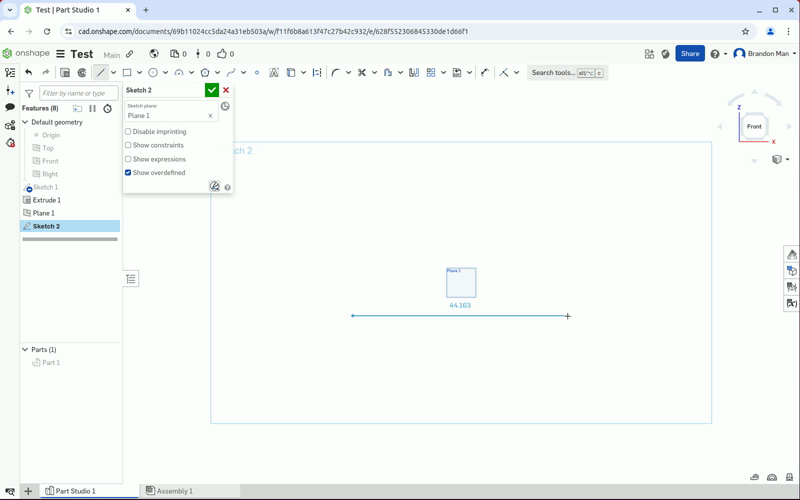
click(567, 315)
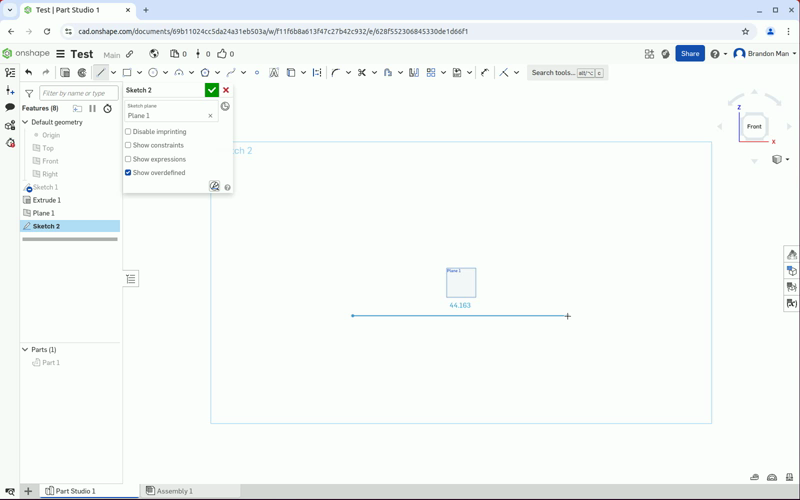
key_up(shift)
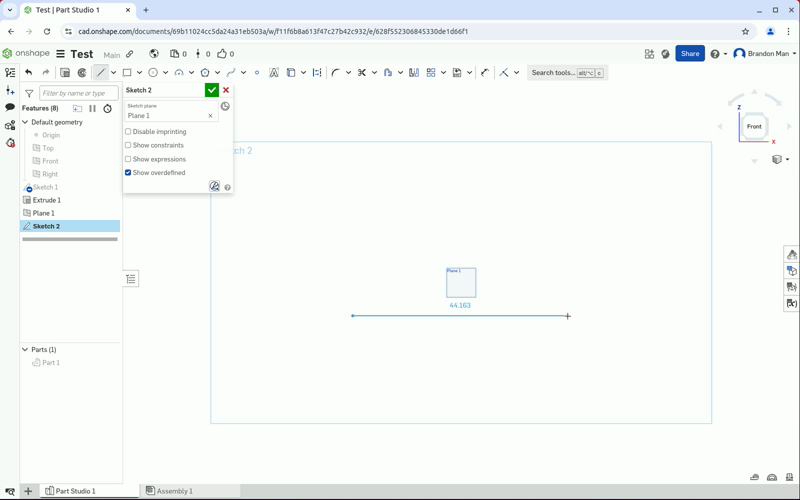
key_down(shift)
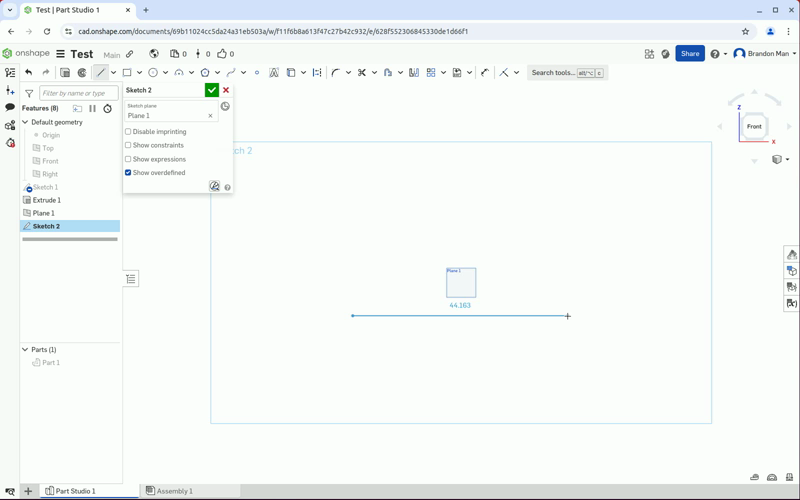
mouse_move(567, 250)
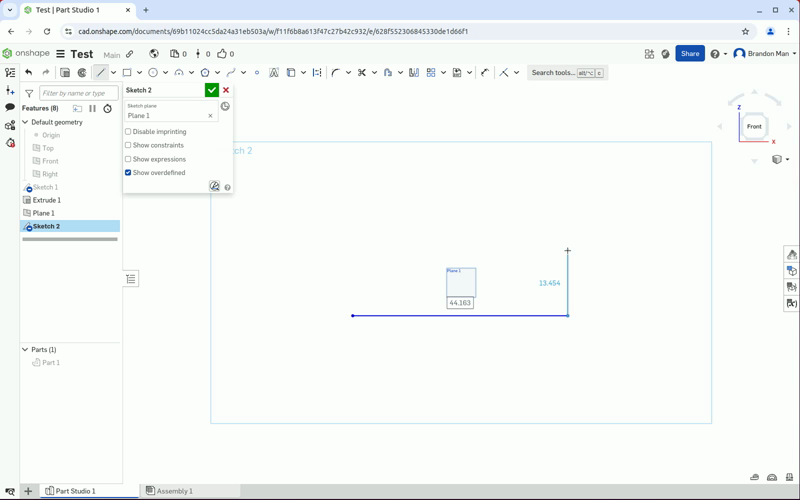
click(567, 250)
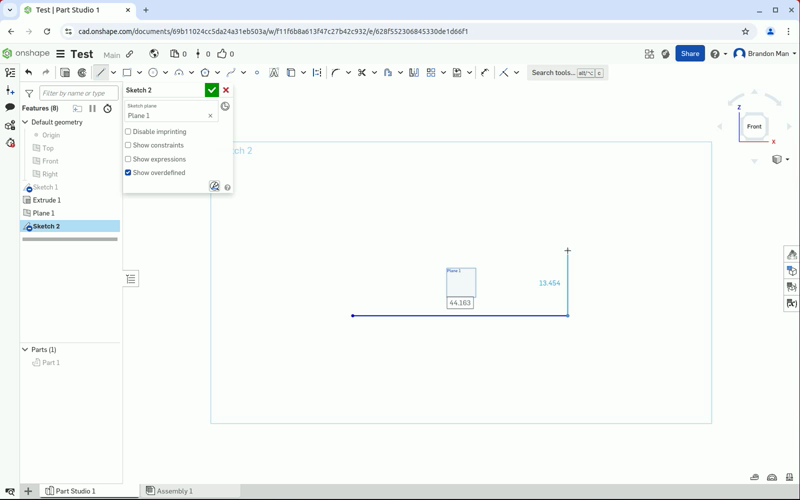
key_up(shift)
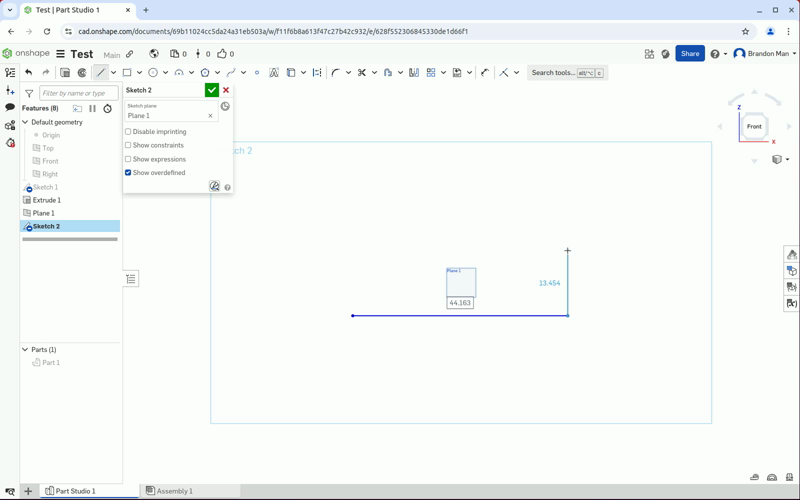
key_down(shift)
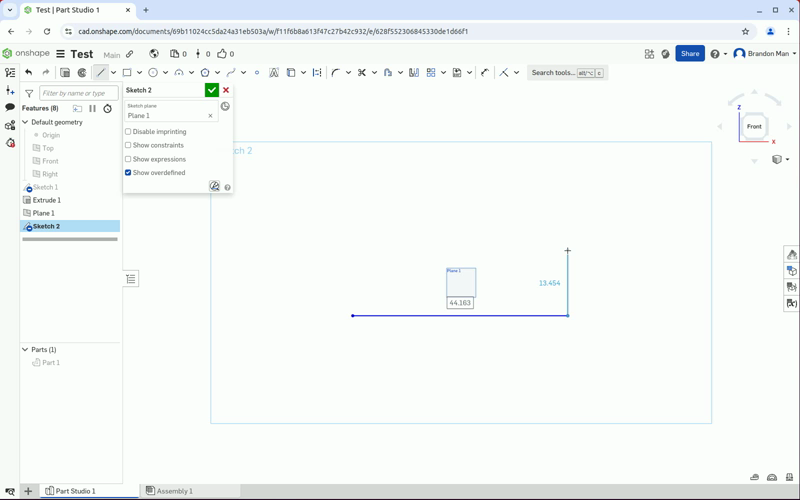
mouse_move(352, 250)
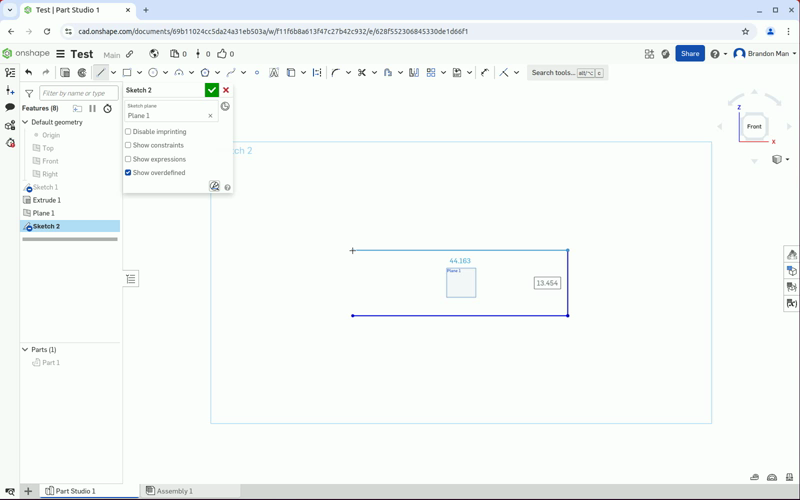
click(352, 250)
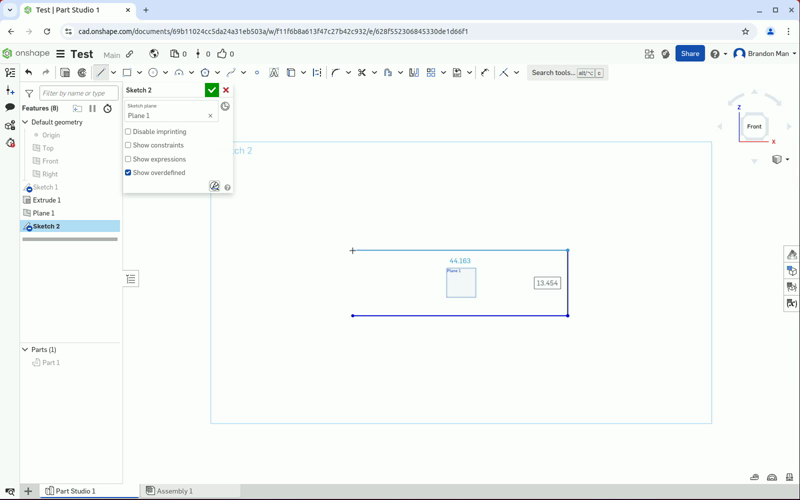
key_up(shift)
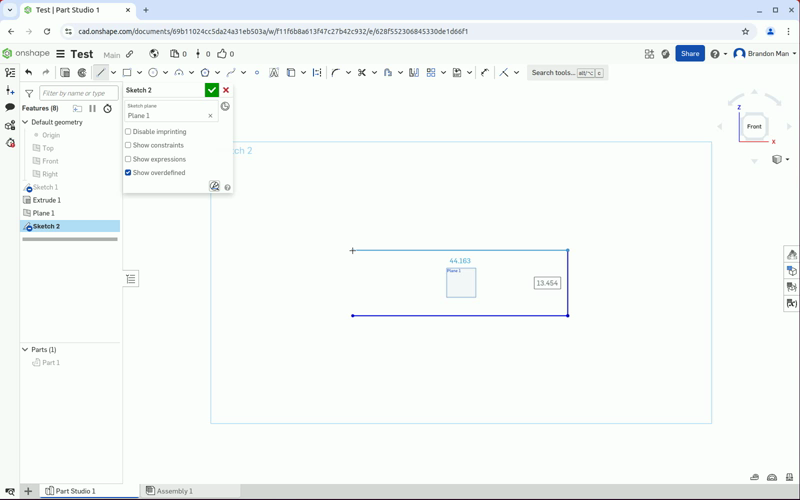
key_down(shift)
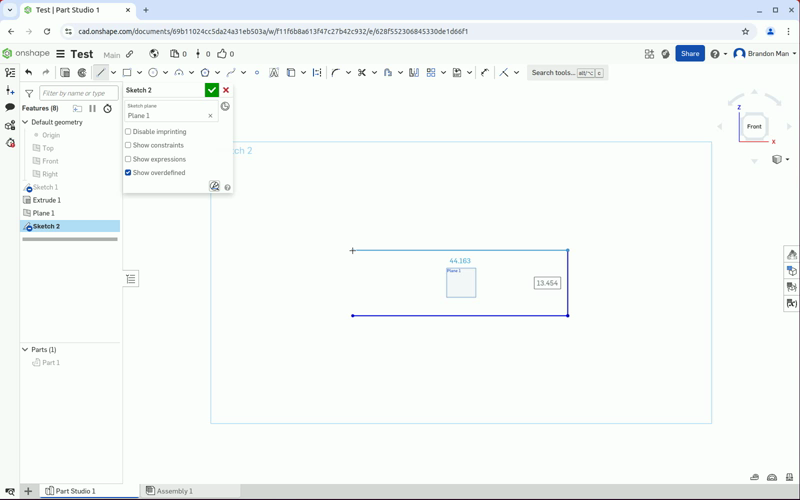
mouse_move(352, 315)
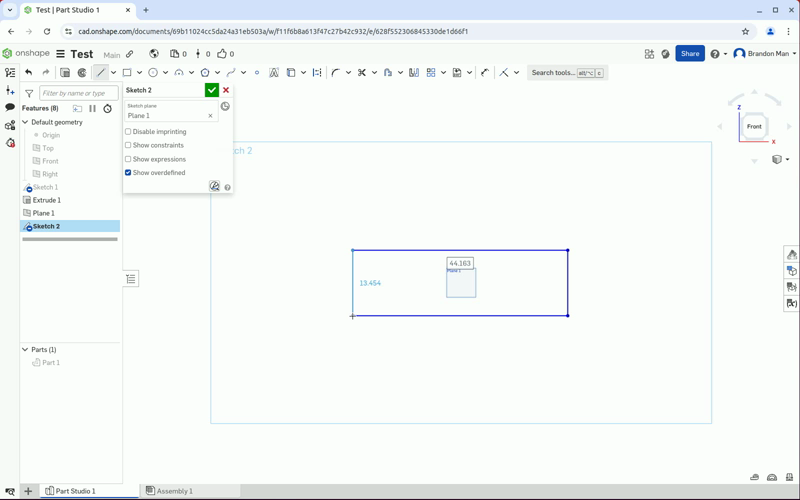
key_up(shift)
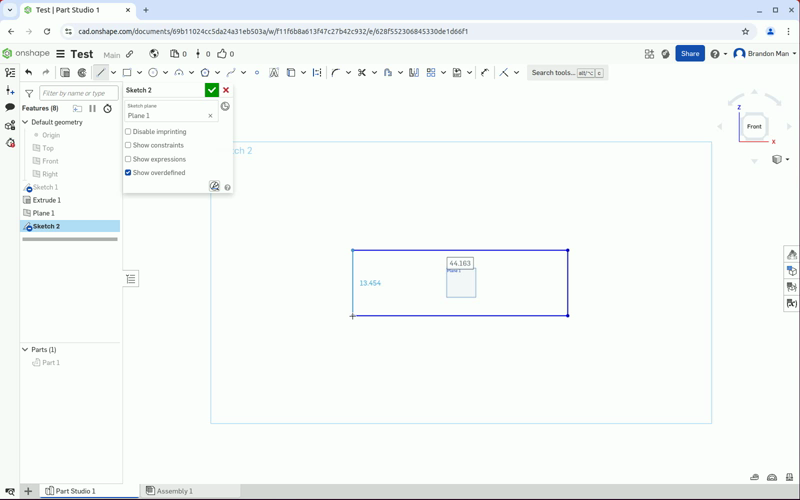
click(352, 315)
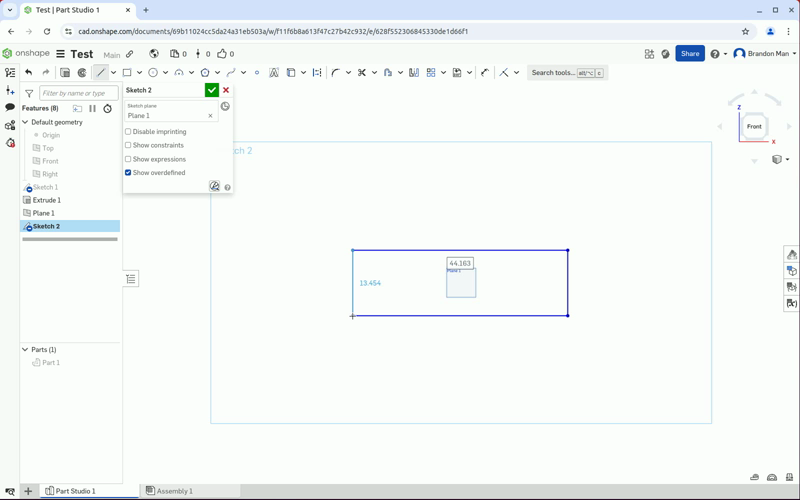
key(esc)
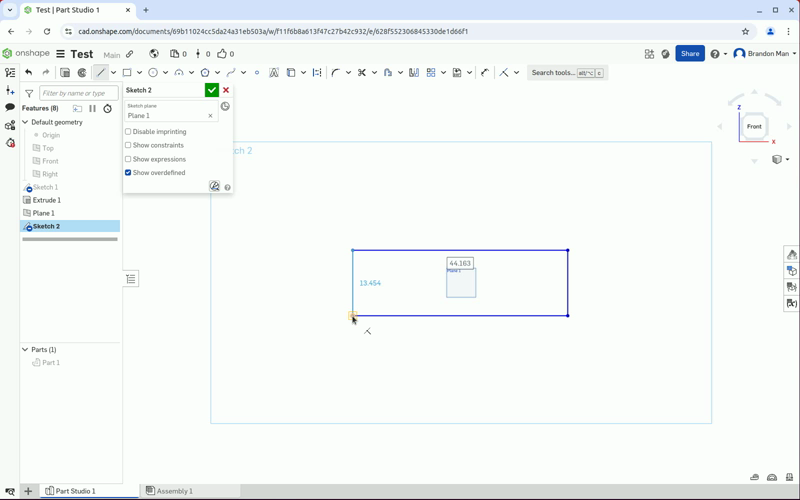
mouse_move(498, 305)
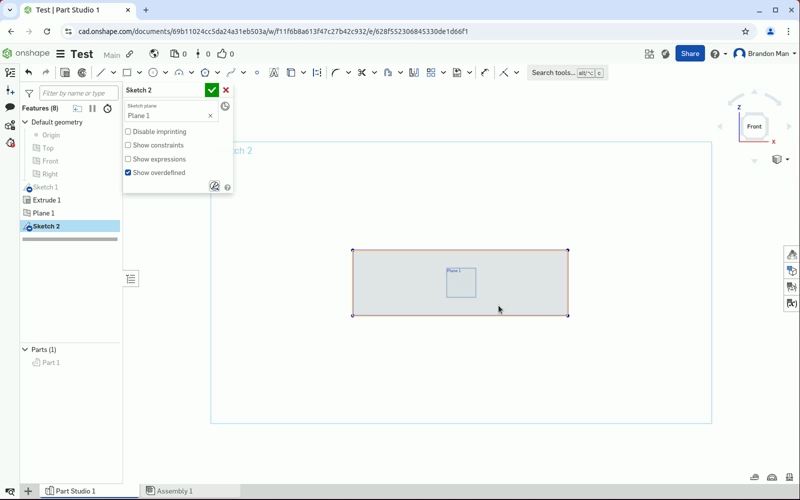
click(498, 305)
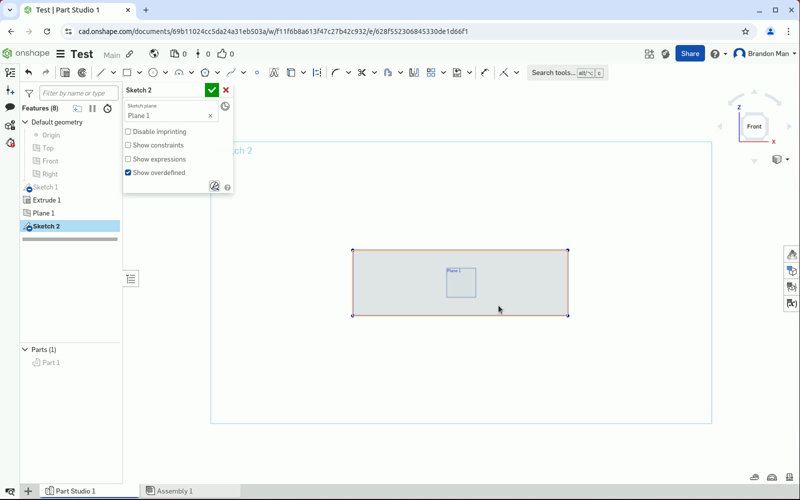
mouse_move(73, 352)
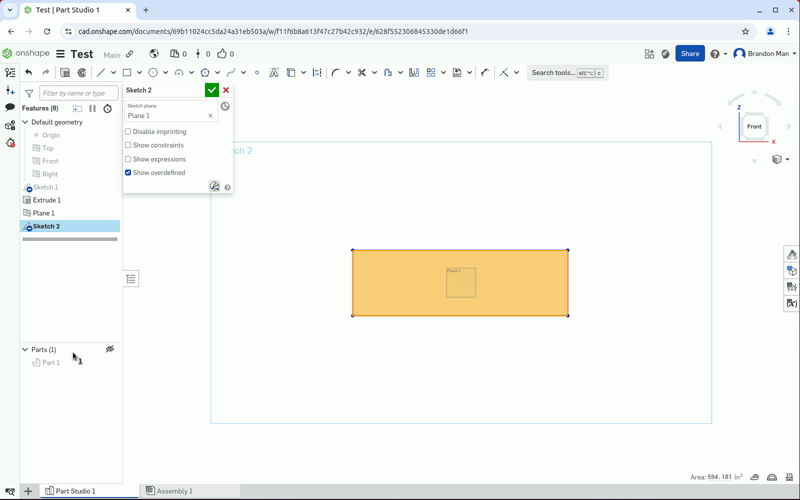
key(shift+y)
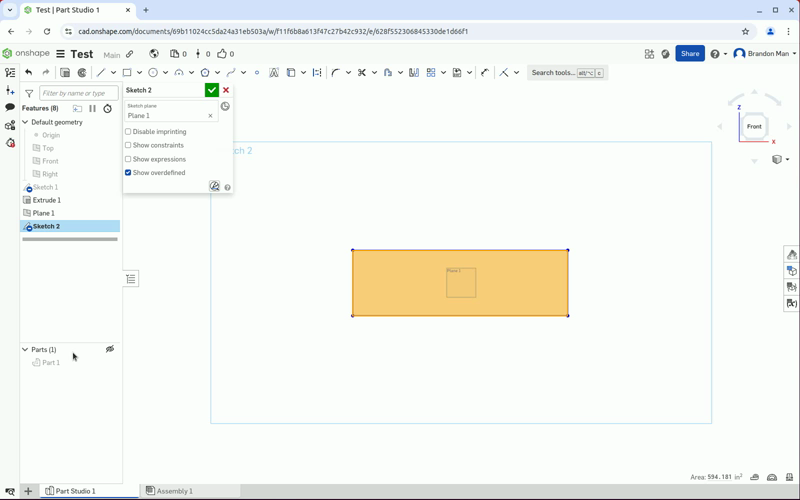
key(shift+e)
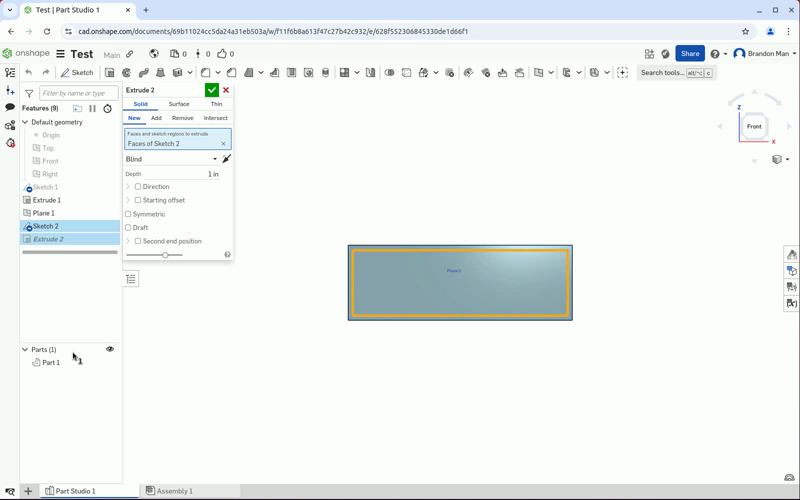
mouse_move(143, 106)
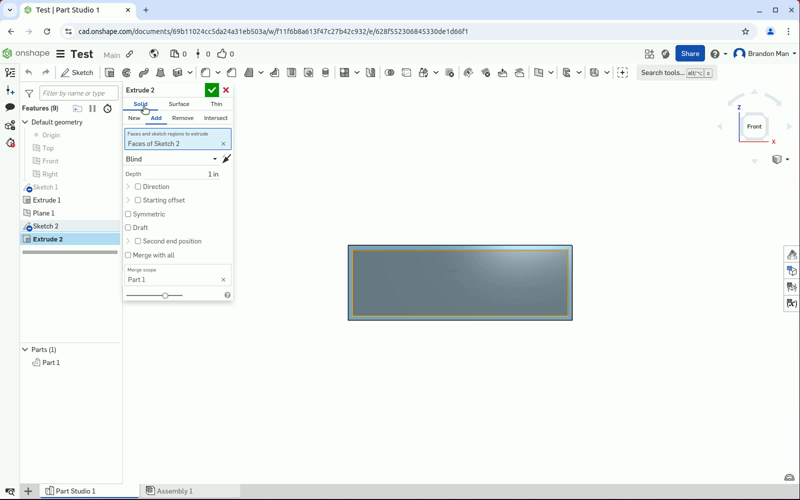
click(143, 106)
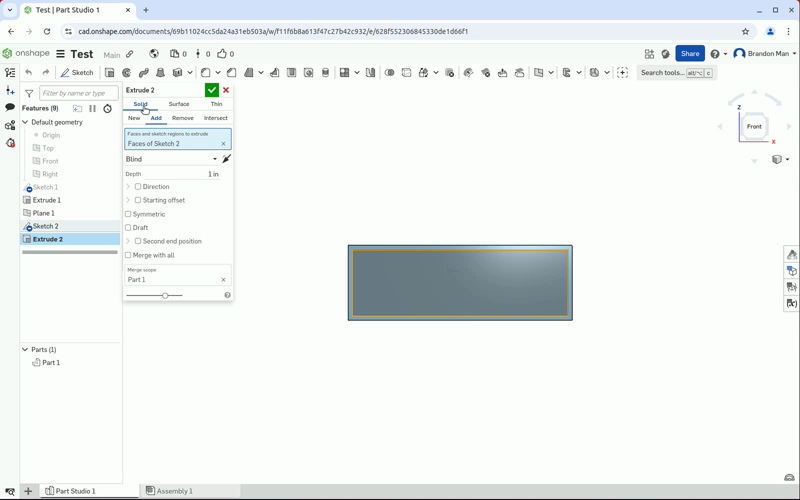
mouse_move(186, 120)
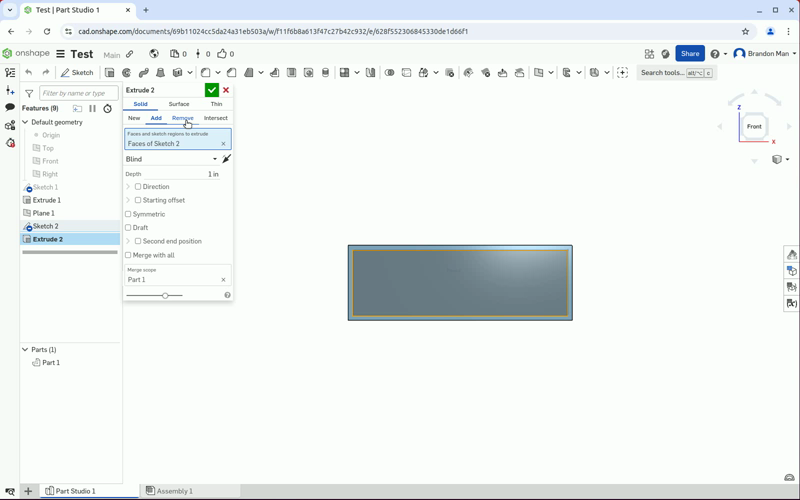
click(186, 120)
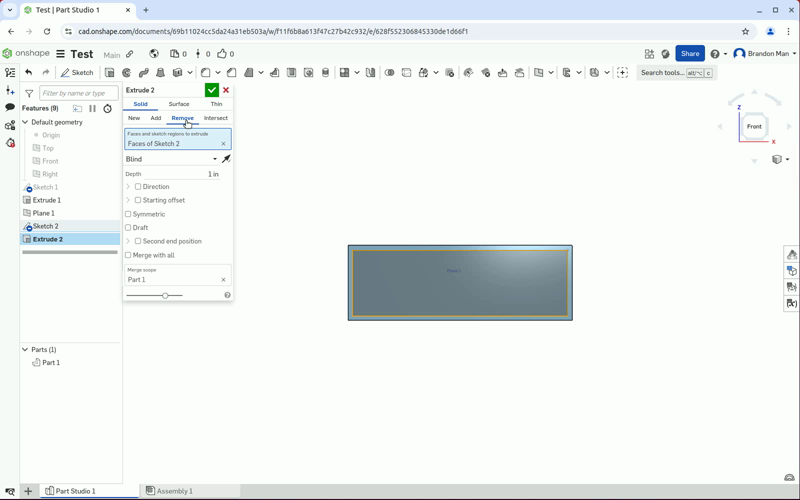
key(tab, 4)
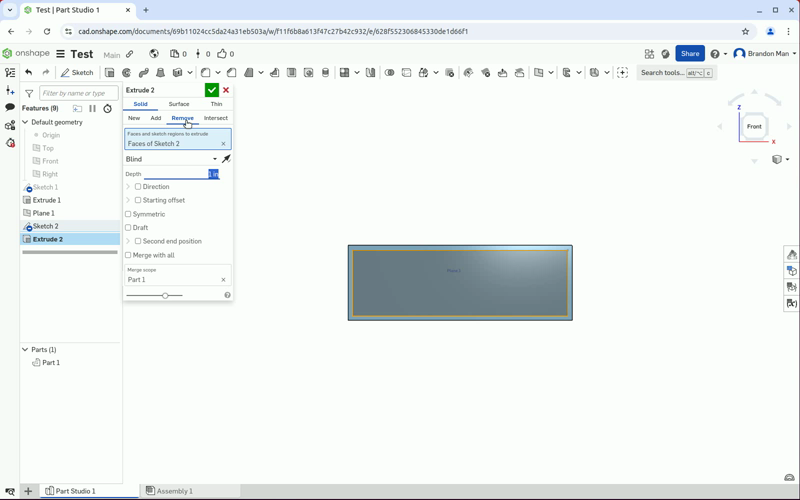
text(14.683)
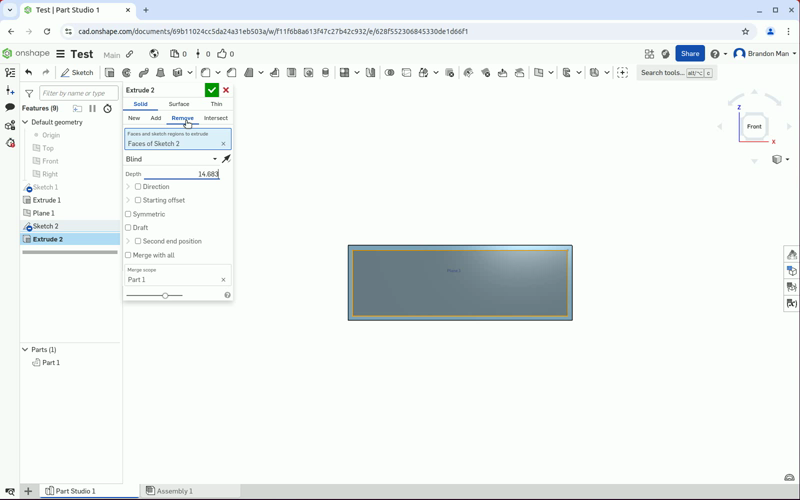
key(tab, 6)
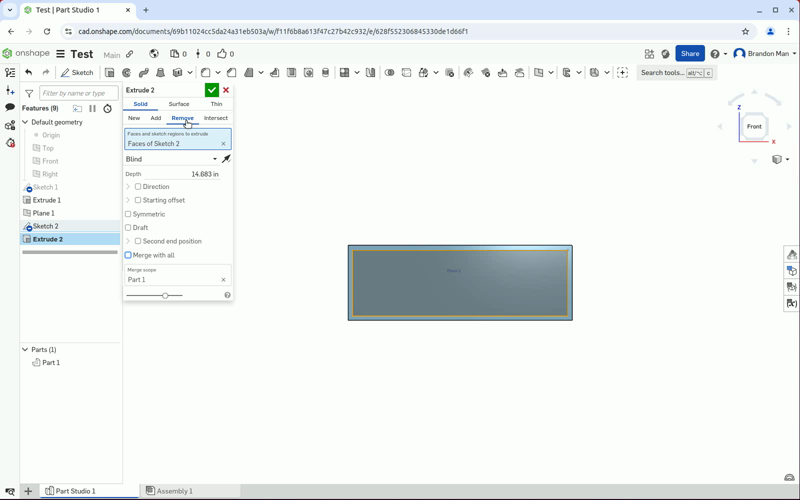
key(space)
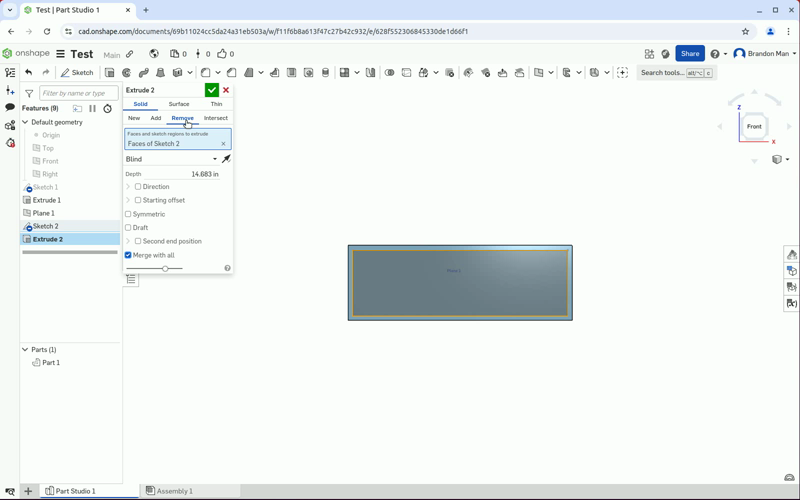
key(enter)
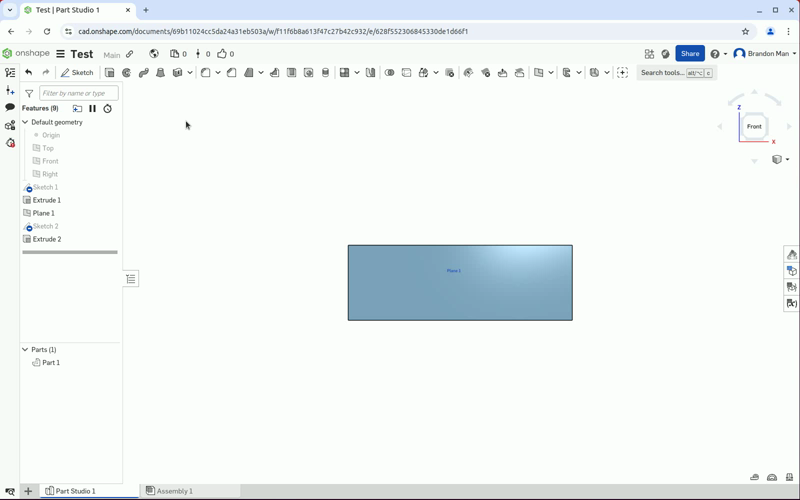
key(shift+h)
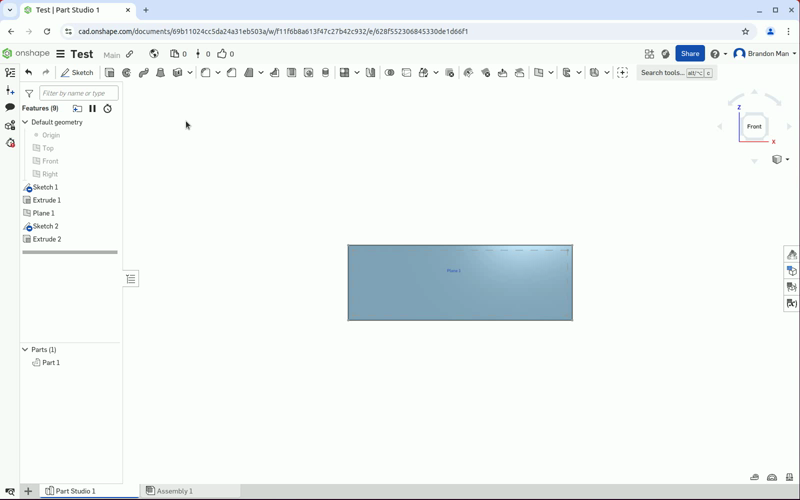
key(shift+h)
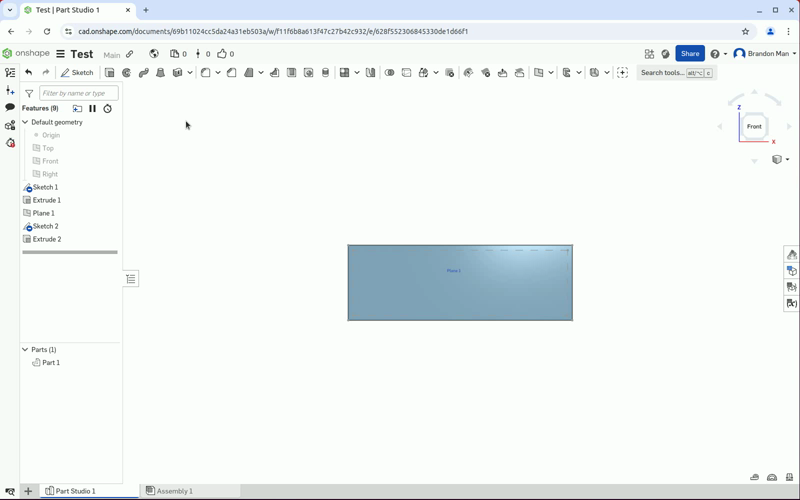
key(shift+7)
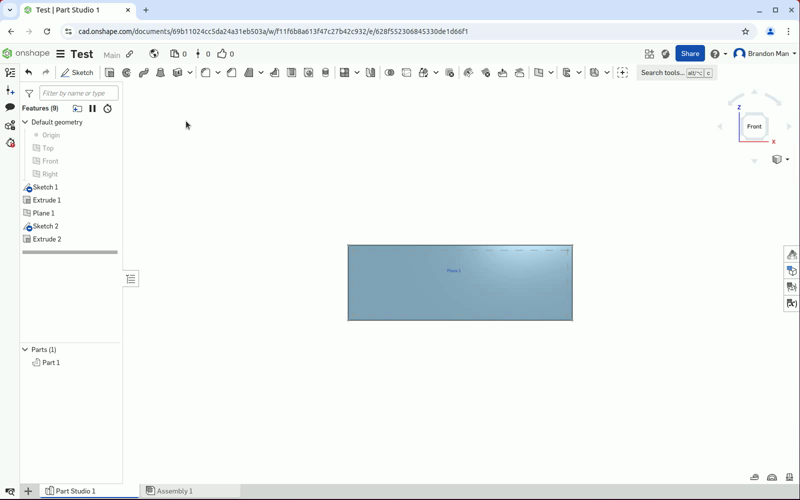
key(left, 2)
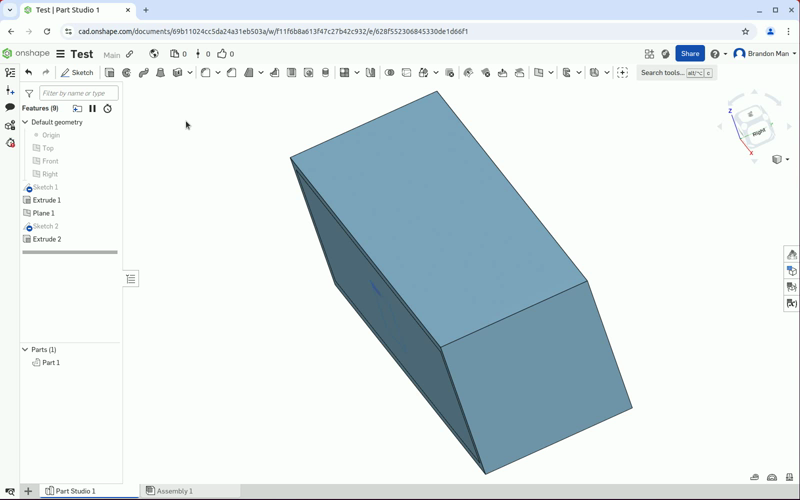
key(down, 2)
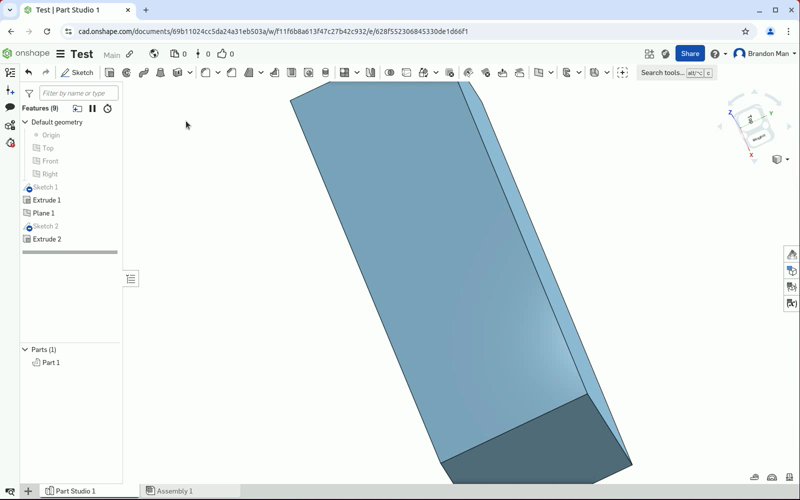
key(up, 2)
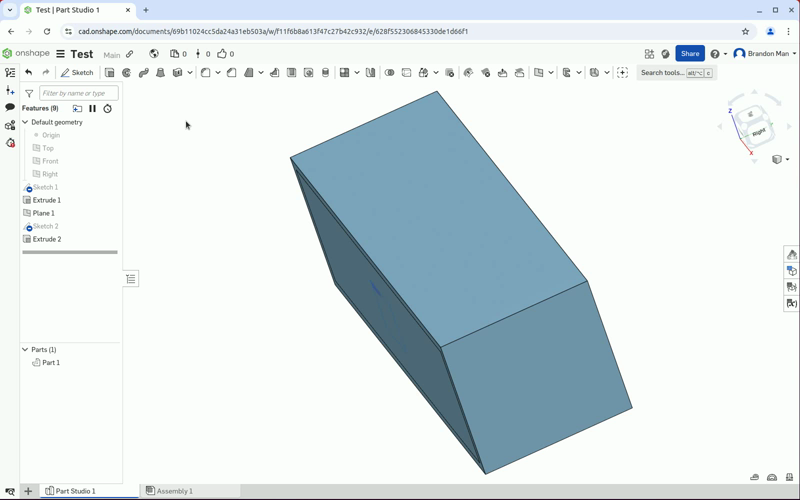
key(right, 2)
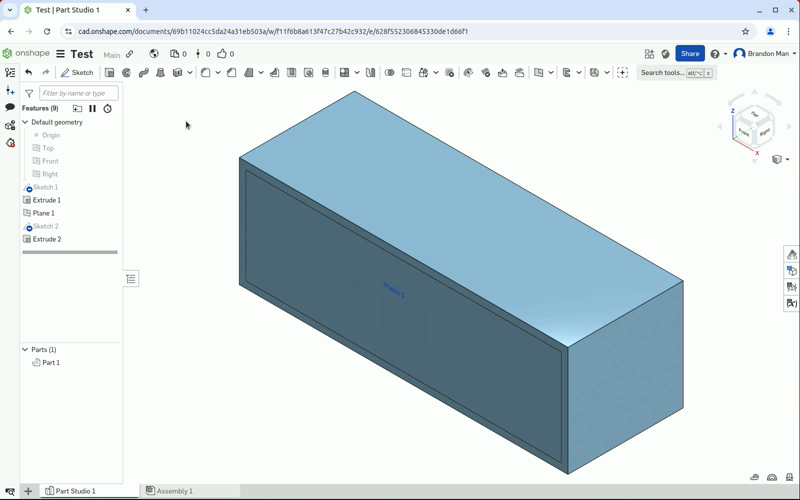
mouse_move(73, 189)
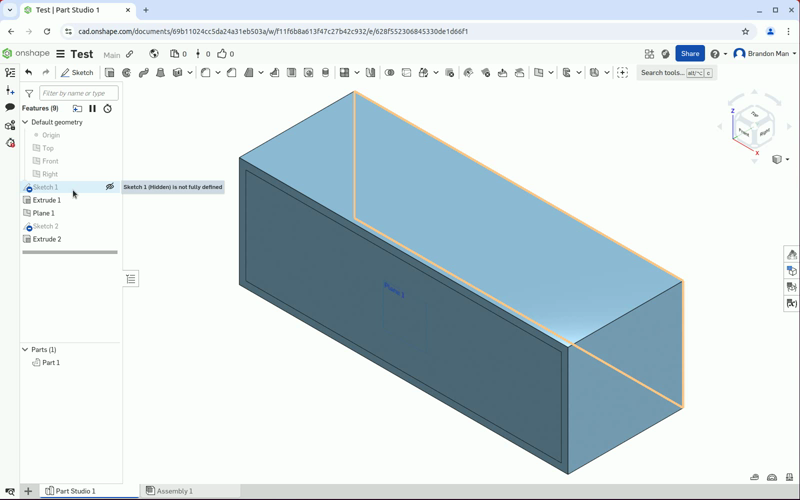
click(73, 189)